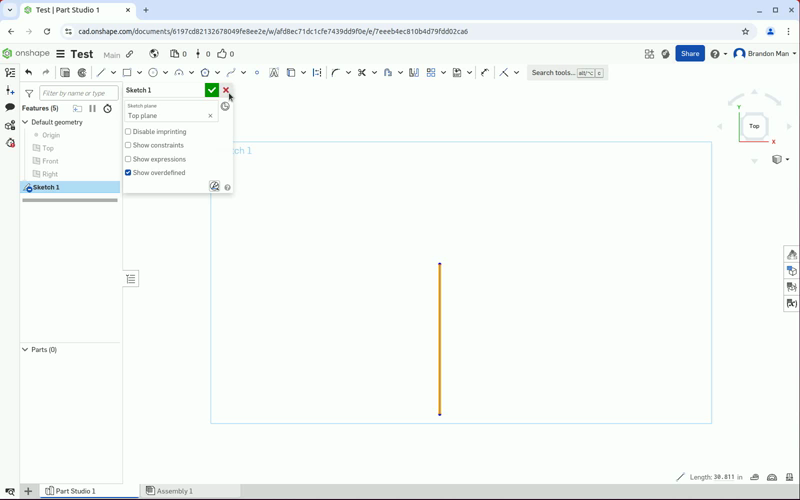
key(shift+h)
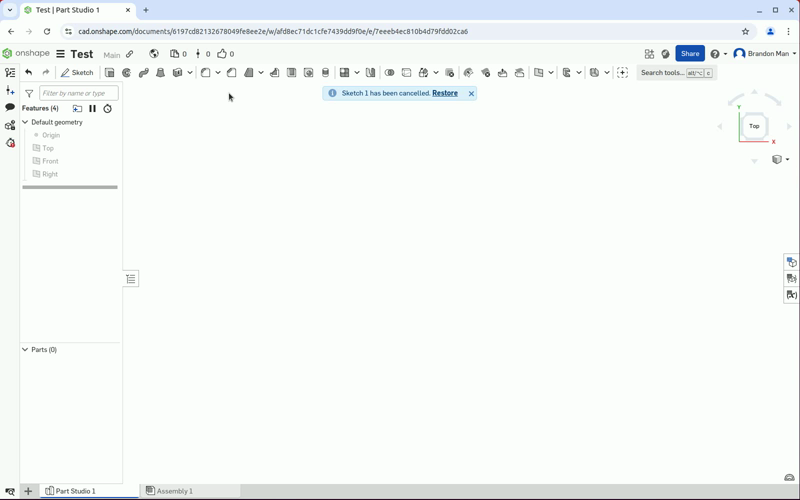
mouse_move(73, 352)
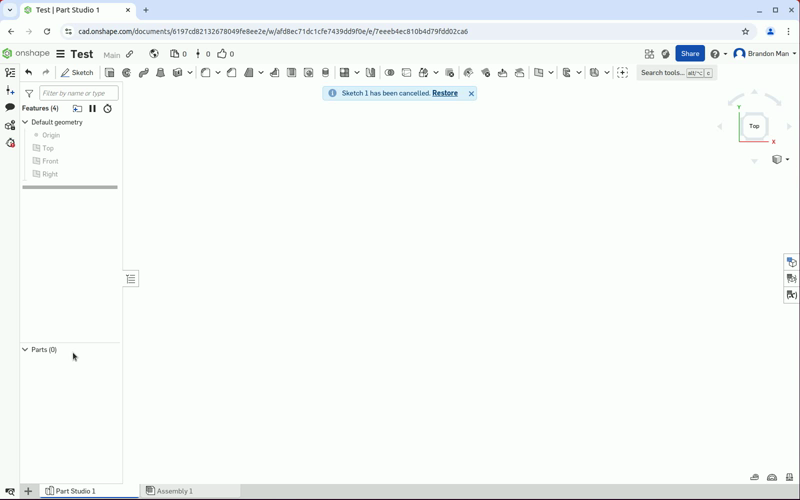
key(y)
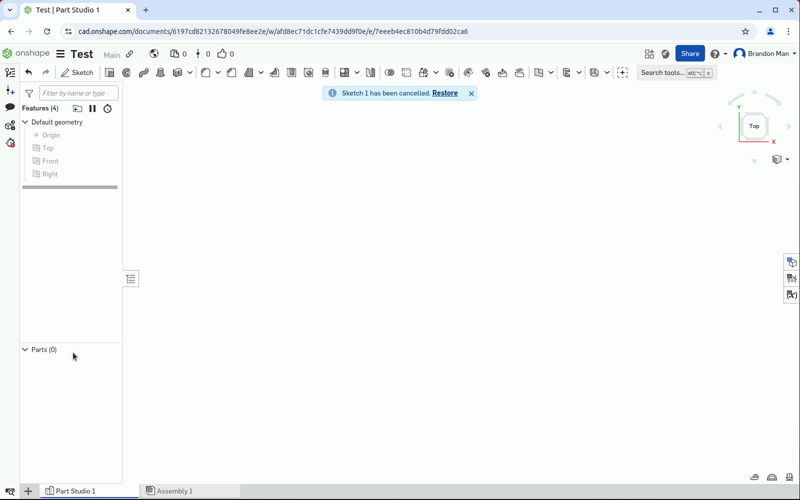
key(shift+p)
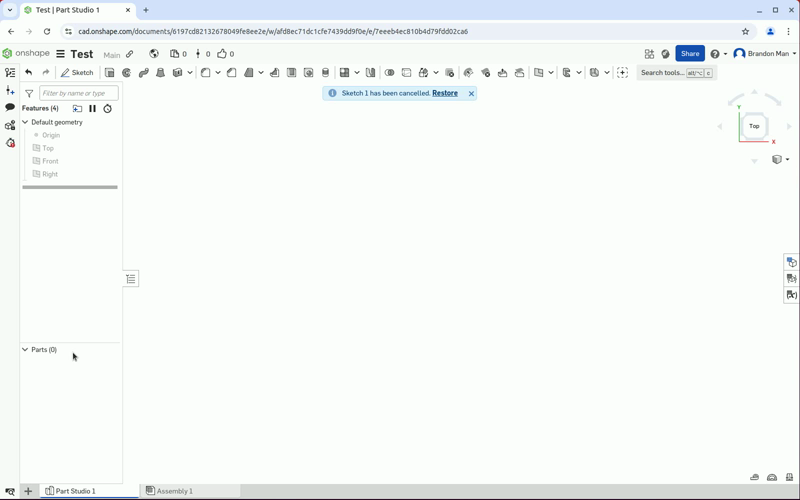
key(space)
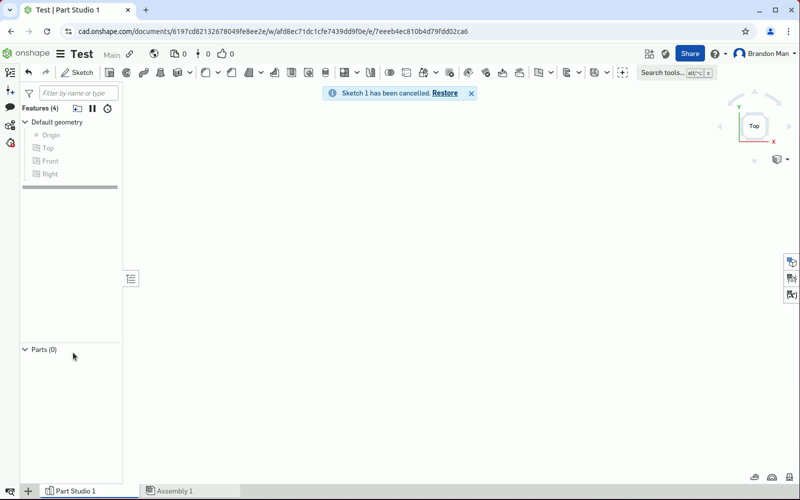
key_down(shift)
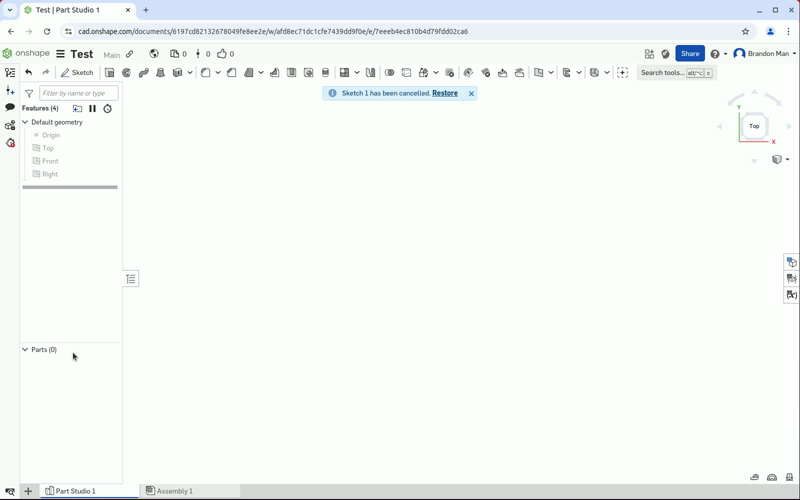
key(up)
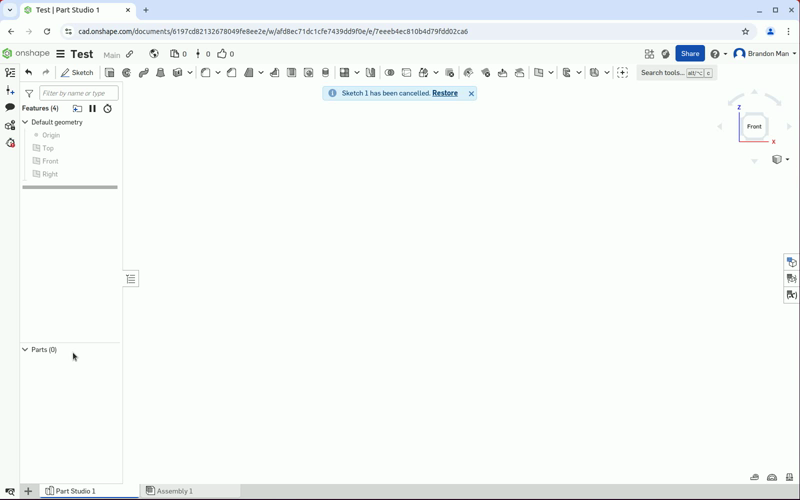
key_up(shift)
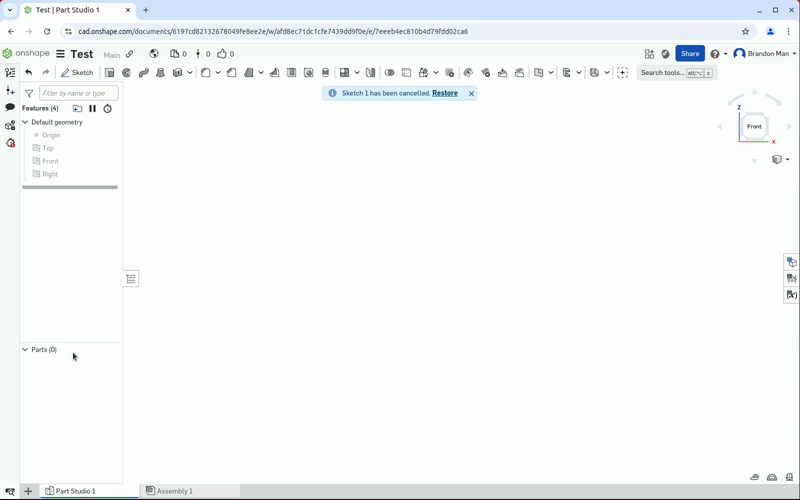
key(space)
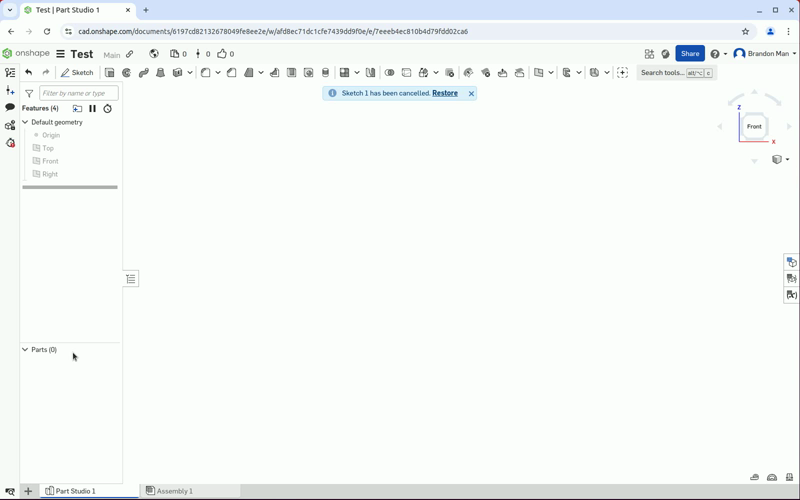
key_down(shift)
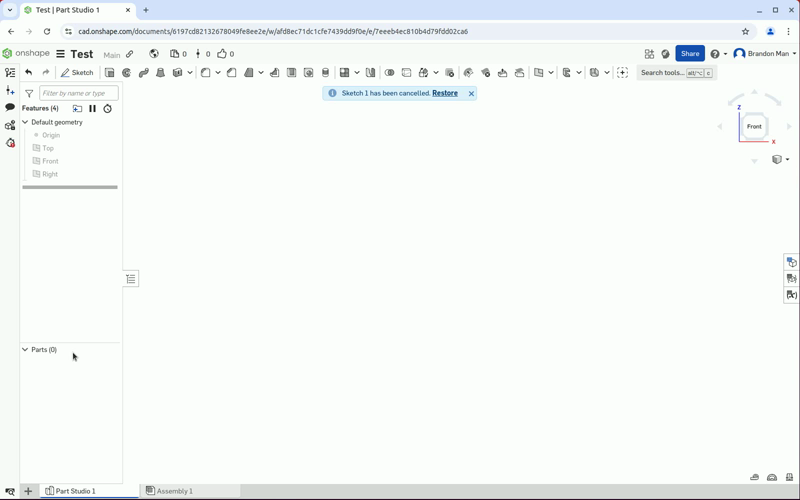
key(left)
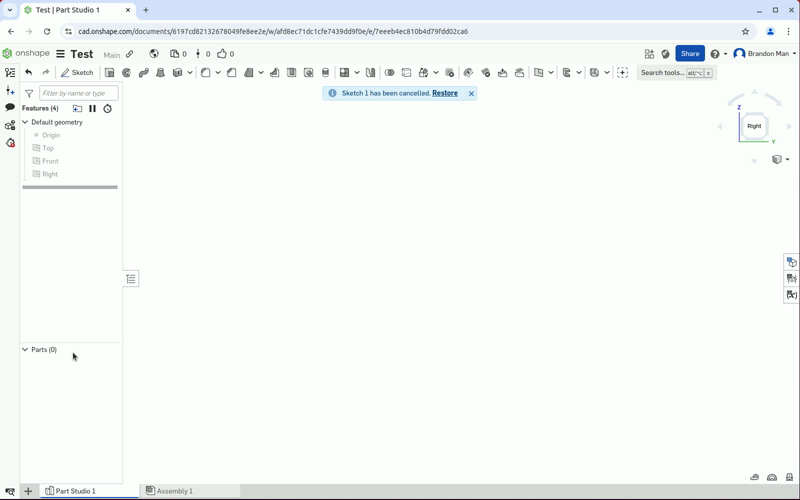
key_up(shift)
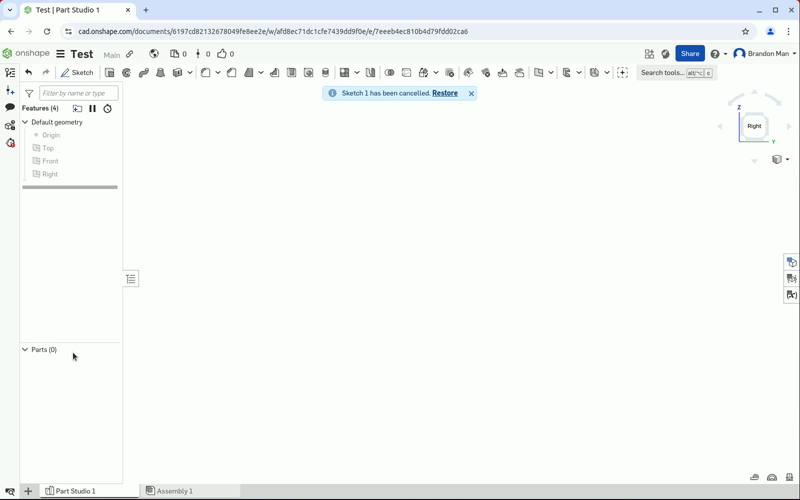
mouse_move(73, 352)
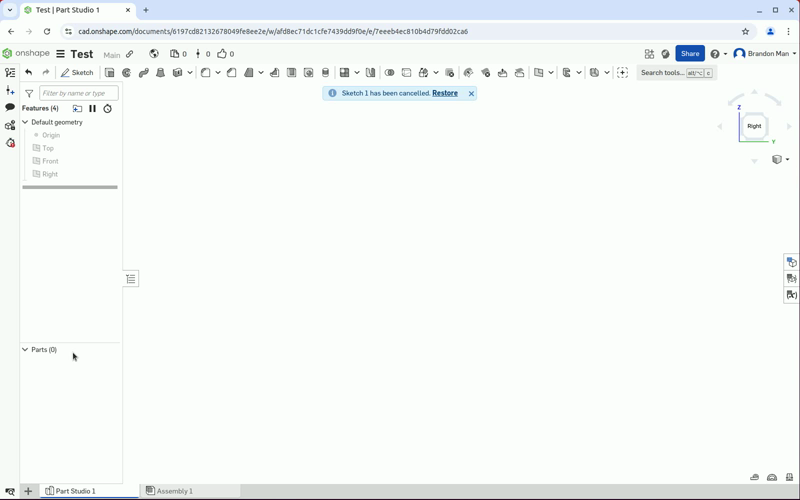
key(shift+y)
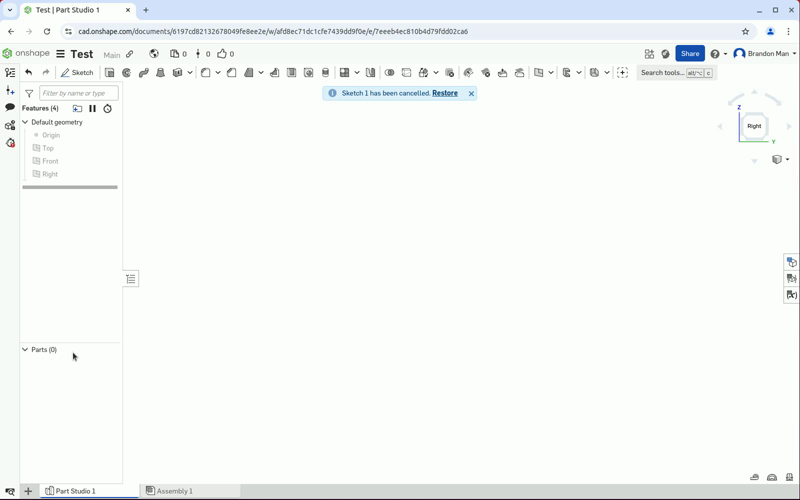
key(shift+s)
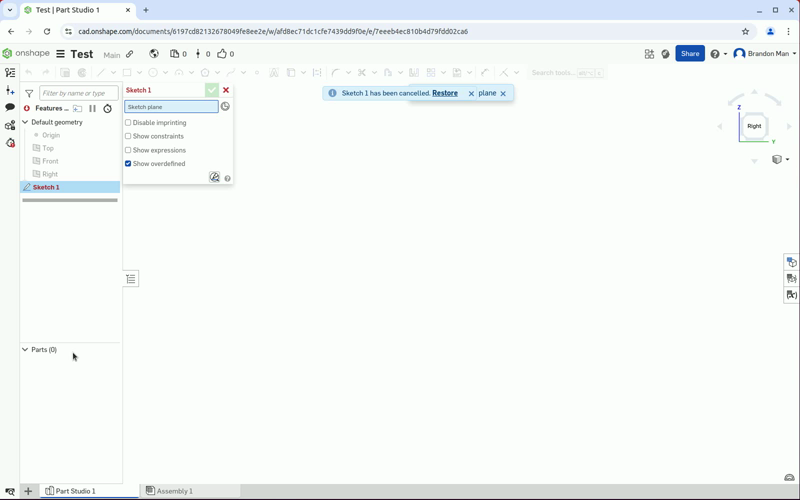
mouse_move(73, 176)
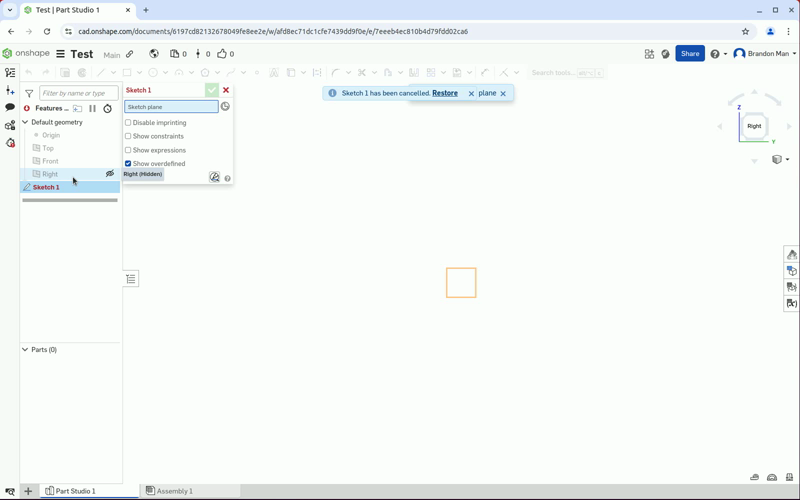
click(73, 176)
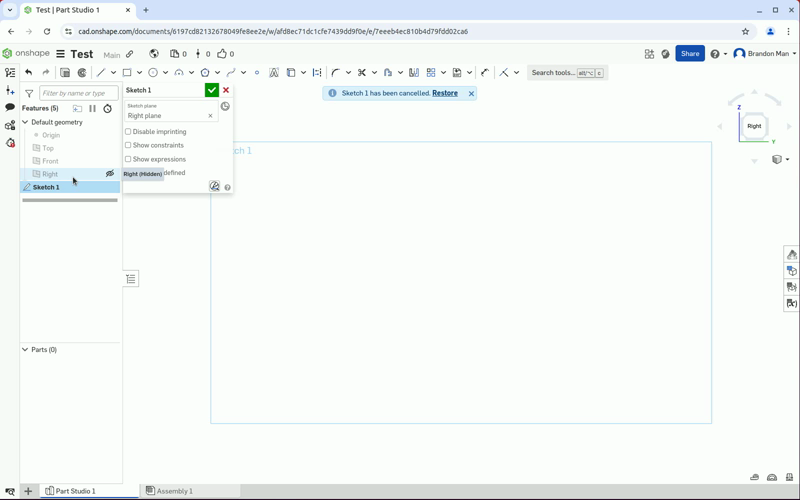
mouse_move(73, 352)
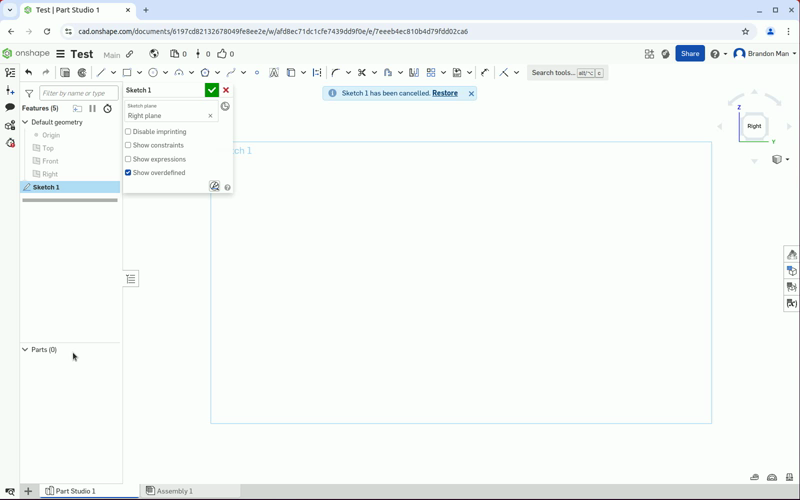
key(y)
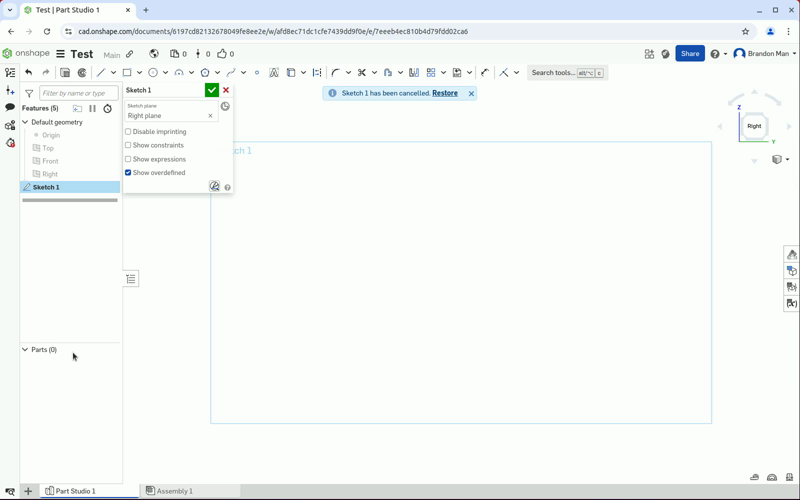
key(l)
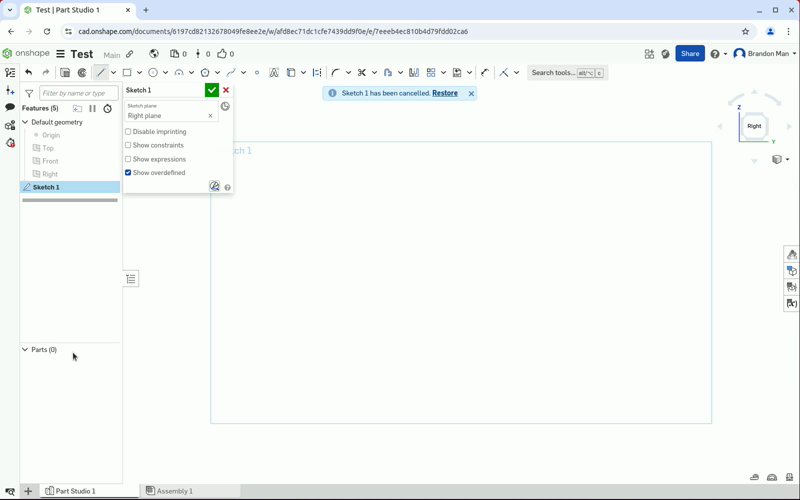
key_down(shift)
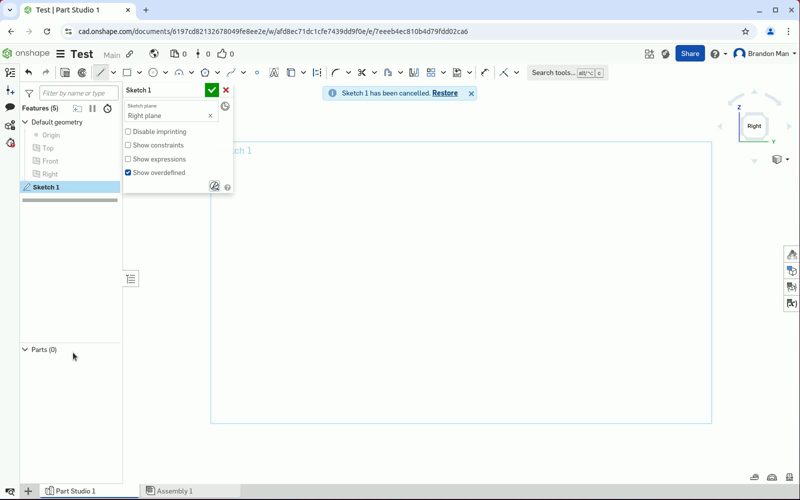
mouse_move(424, 284)
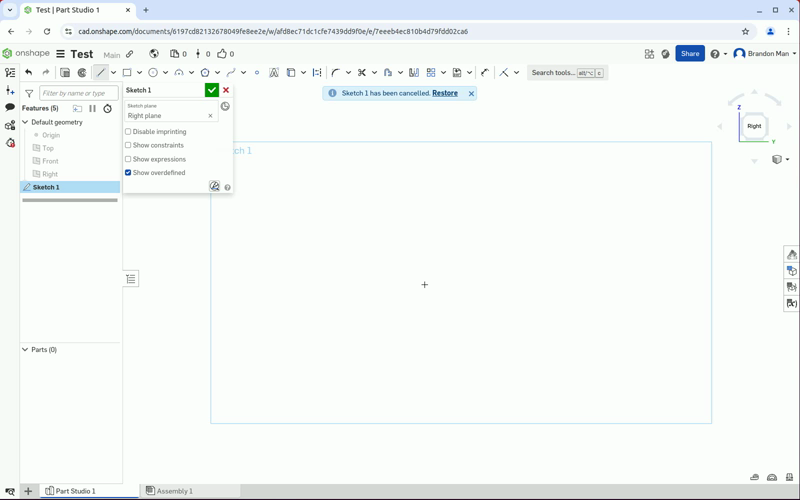
click(424, 284)
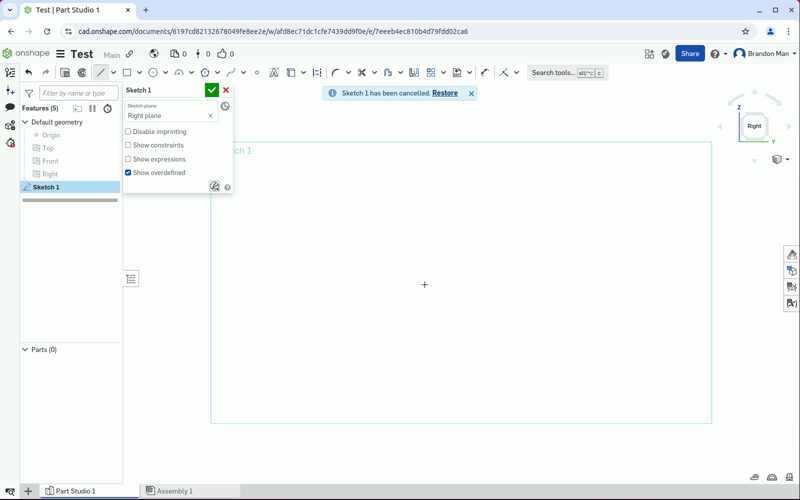
key_up(shift)
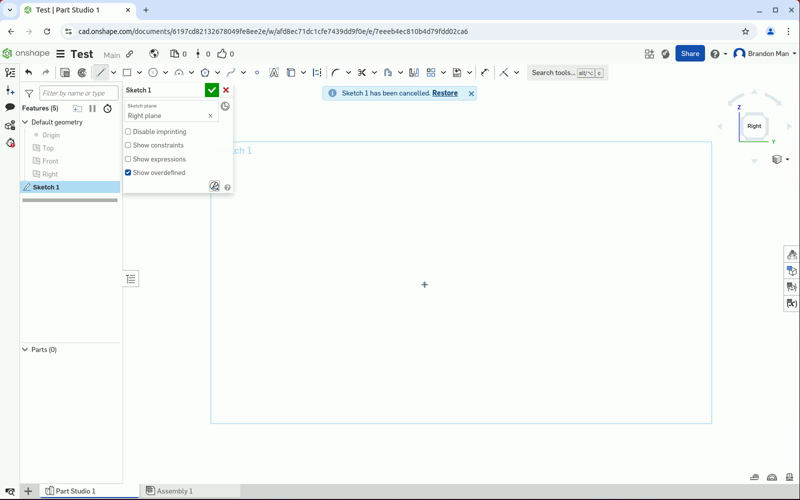
key_down(shift)
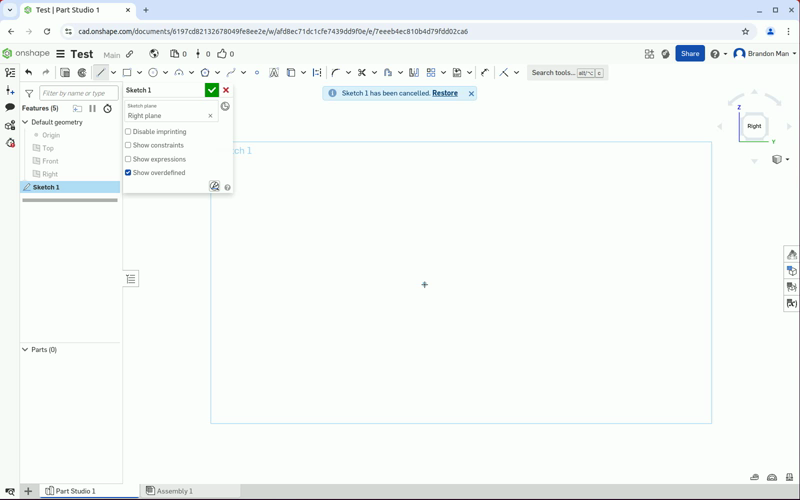
mouse_move(454, 284)
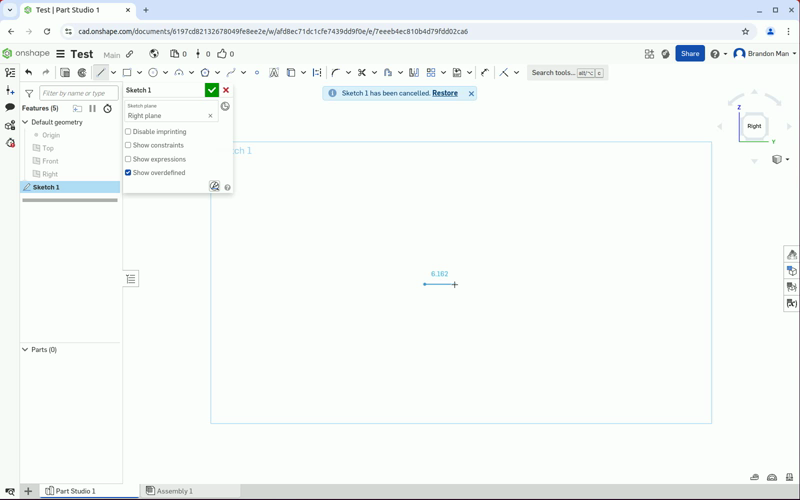
mouse_move(481, 284)
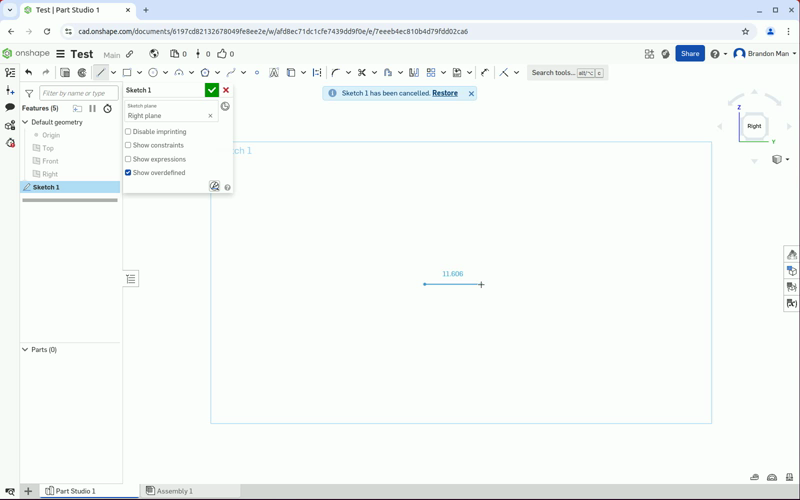
click(481, 284)
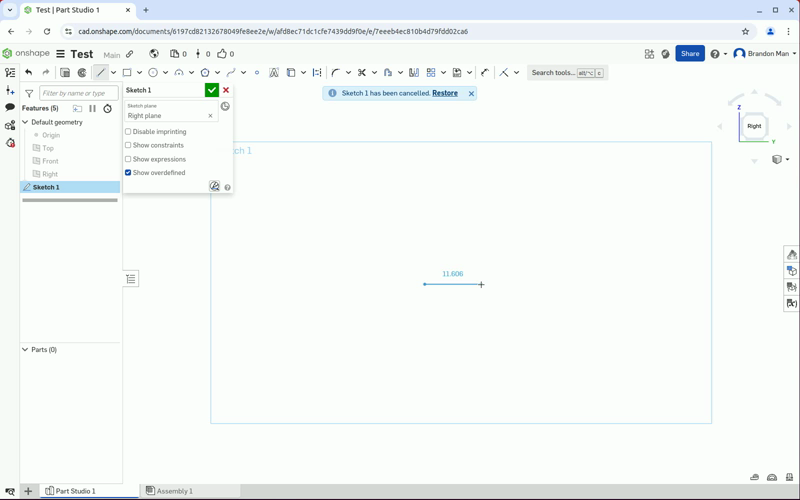
key_up(shift)
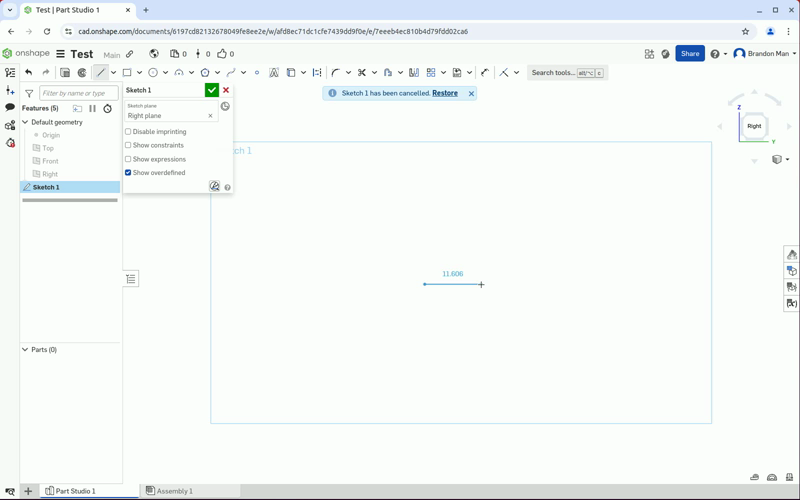
key_down(shift)
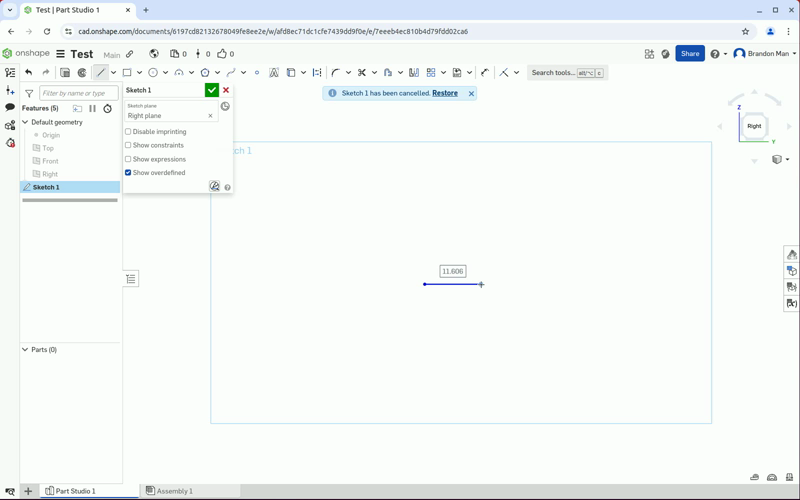
mouse_move(511, 284)
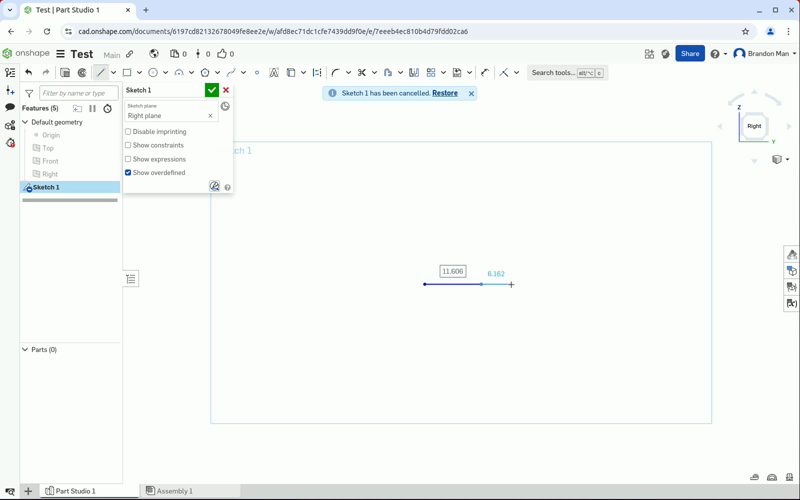
mouse_move(481, 246)
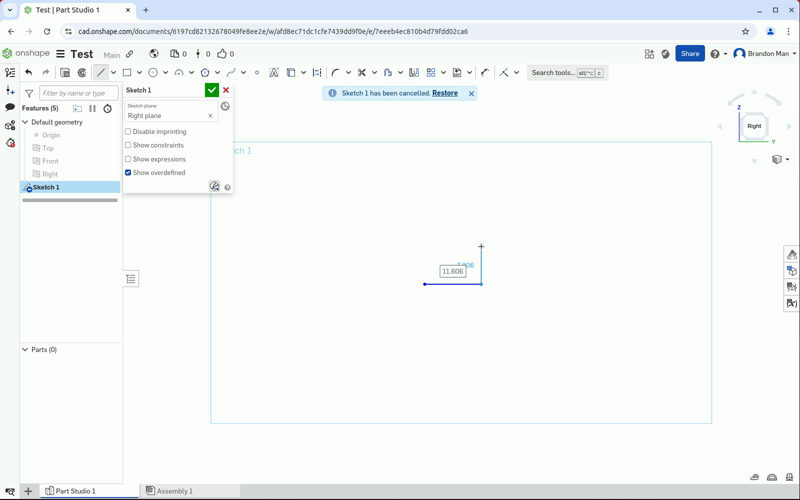
click(481, 246)
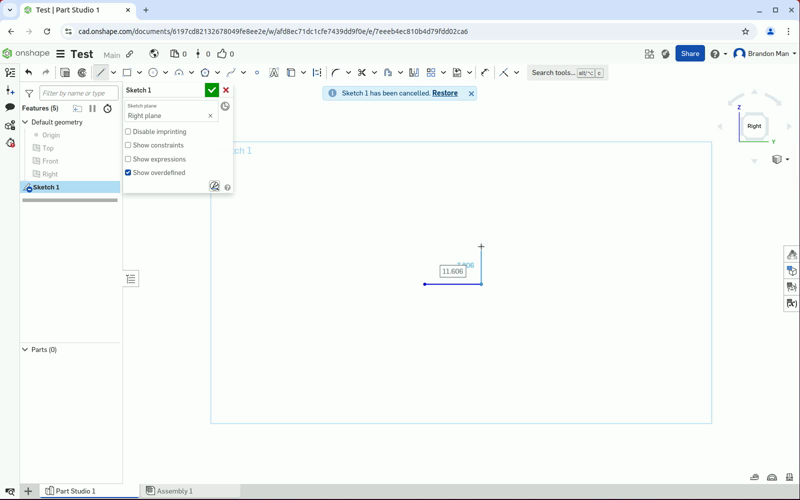
key_up(shift)
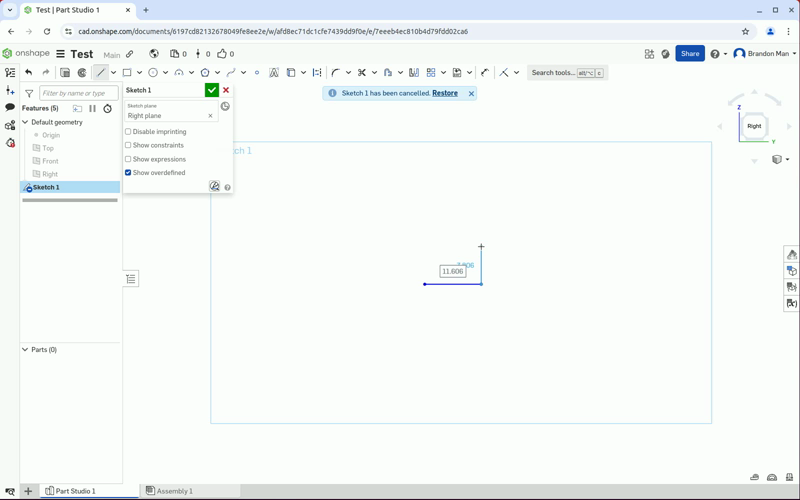
key_down(shift)
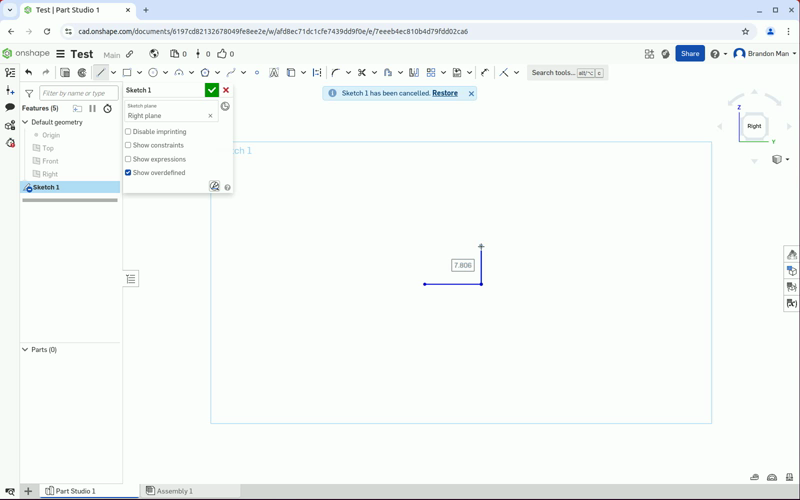
mouse_move(511, 246)
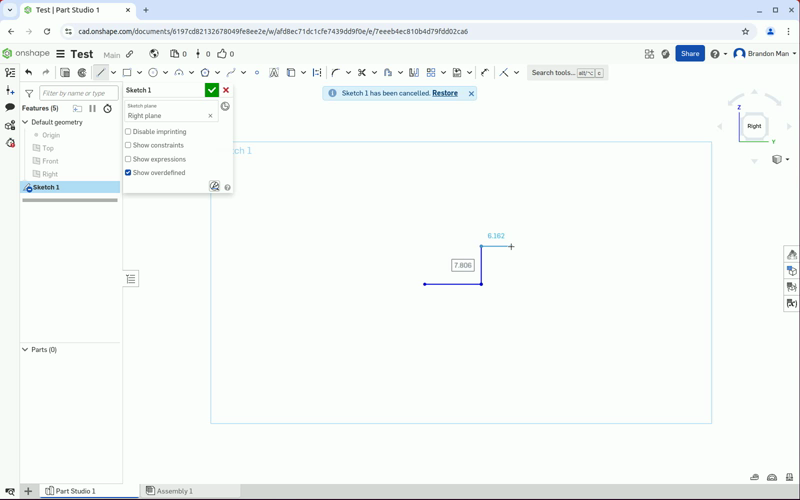
mouse_move(443, 246)
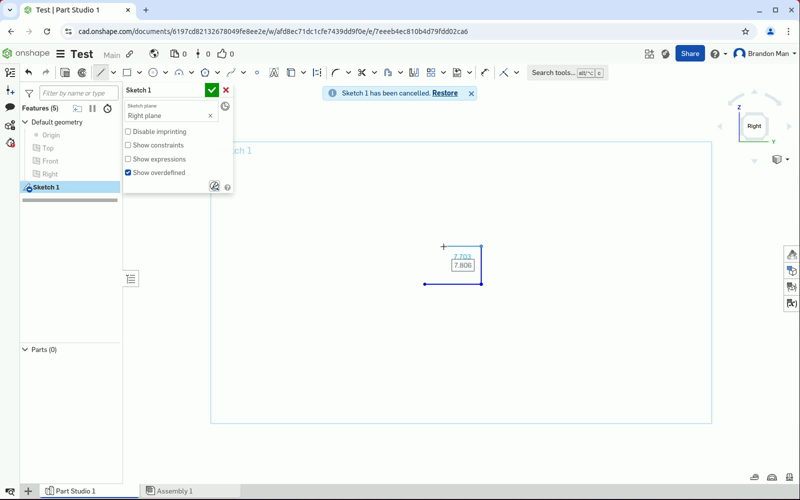
click(443, 246)
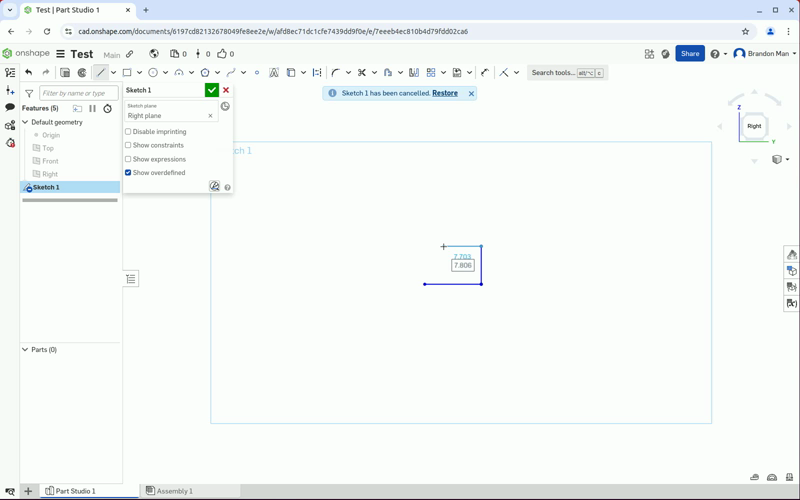
key_up(shift)
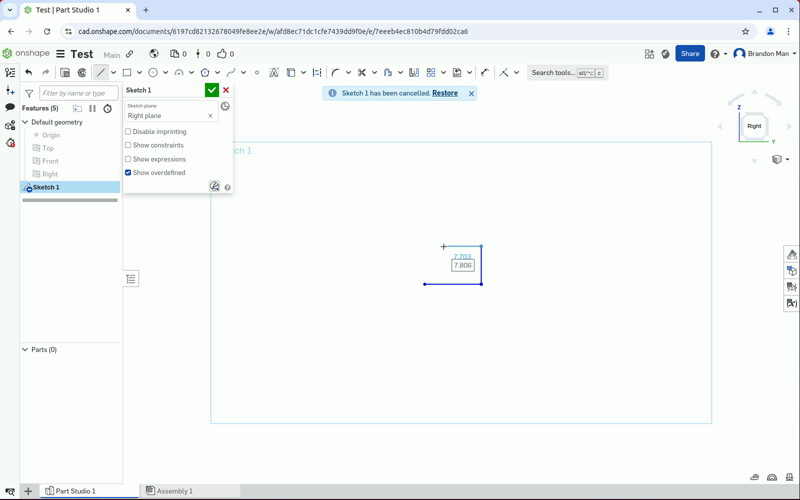
key_down(shift)
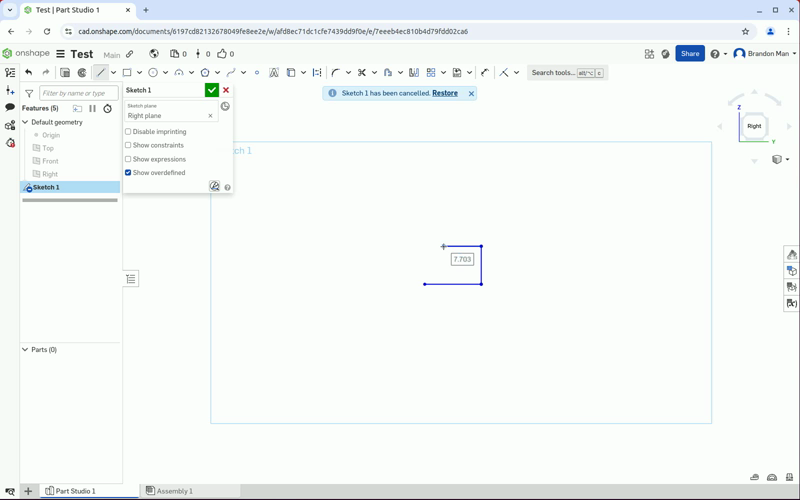
mouse_move(473, 246)
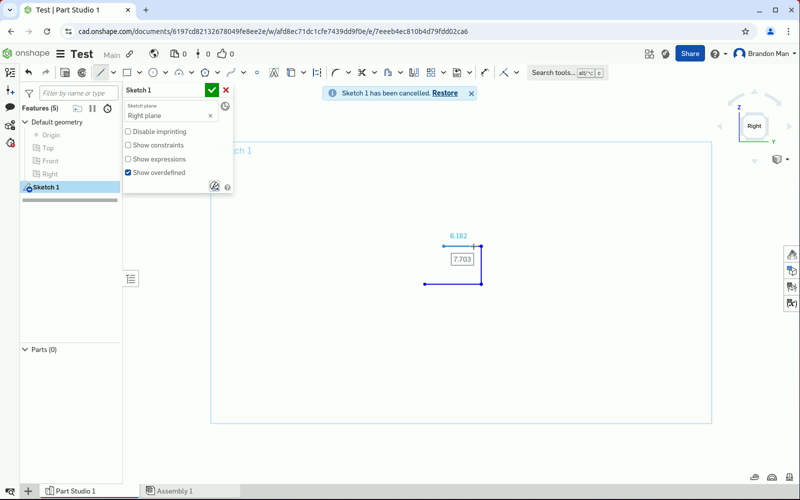
mouse_move(424, 264)
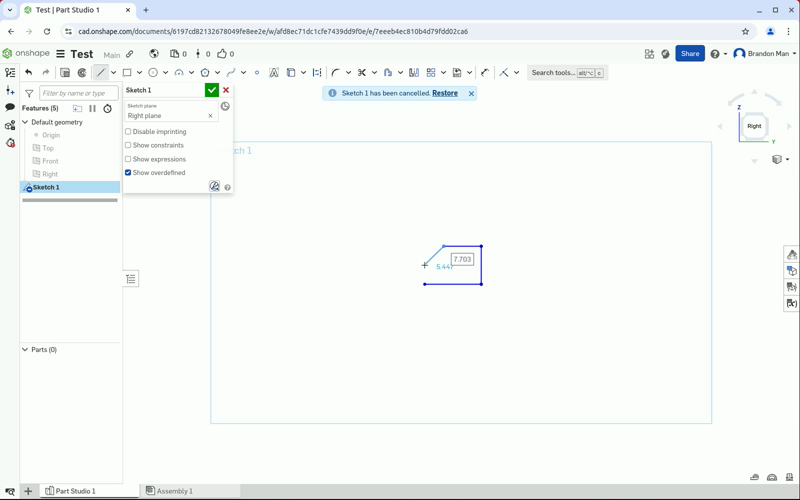
click(424, 264)
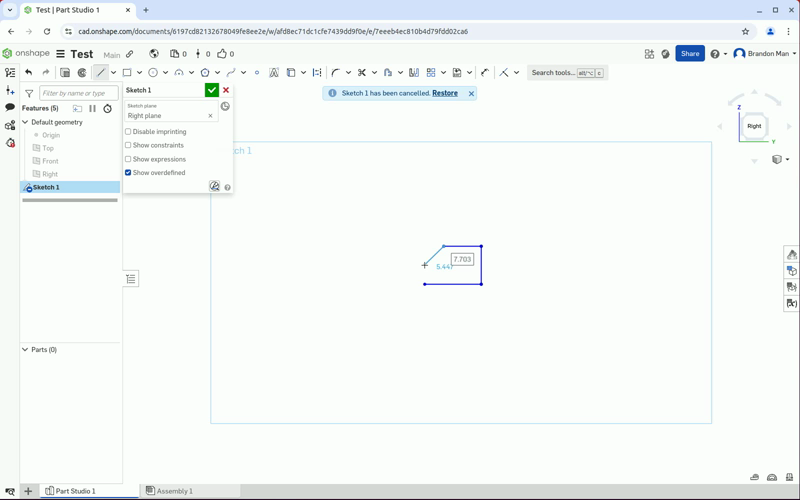
key_up(shift)
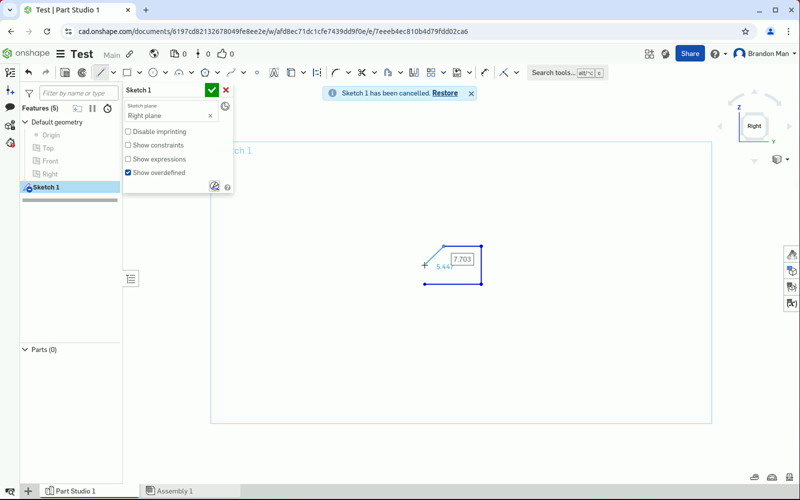
mouse_move(454, 264)
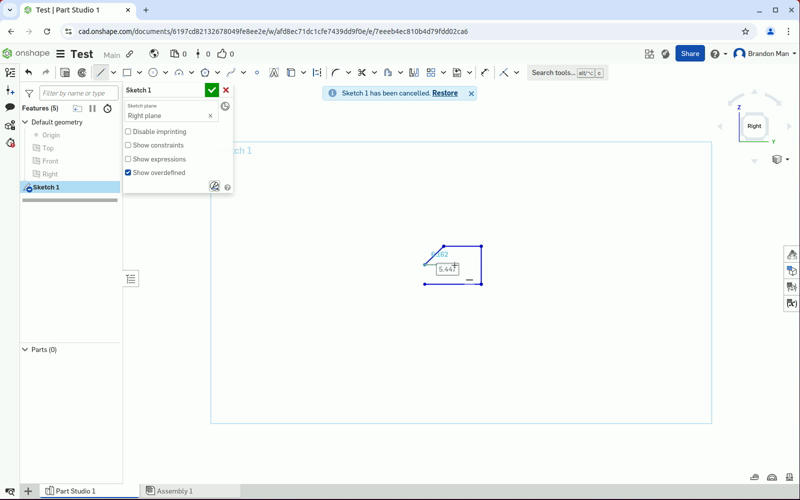
key_down(shift)
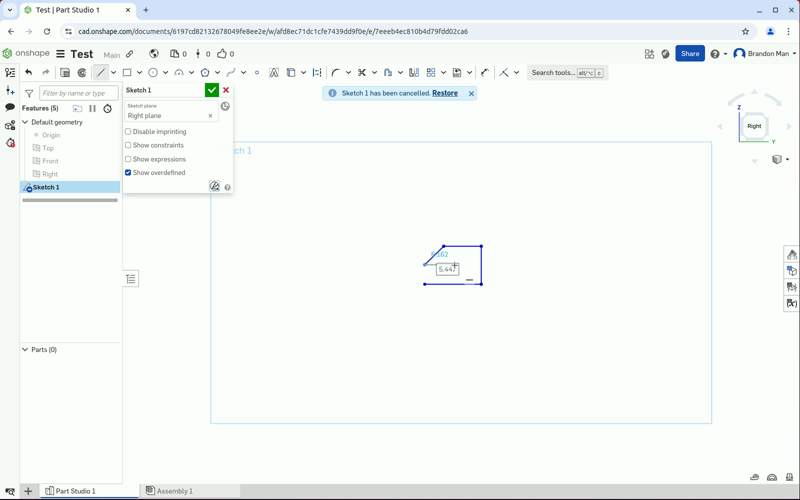
mouse_move(424, 284)
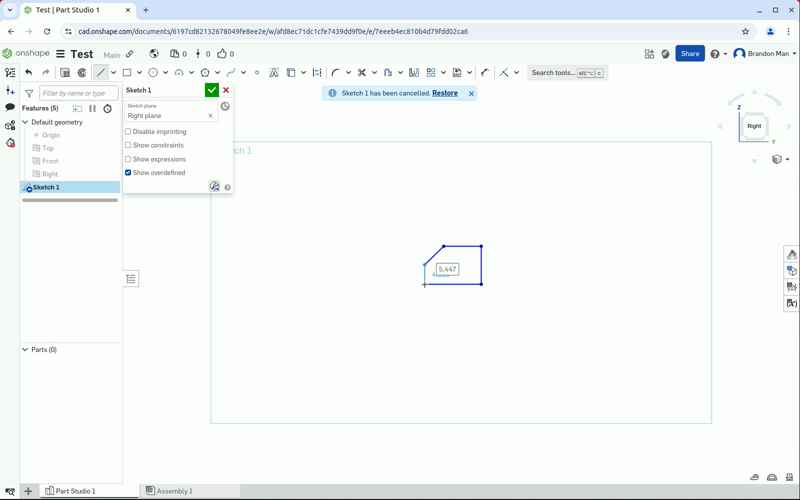
key_up(shift)
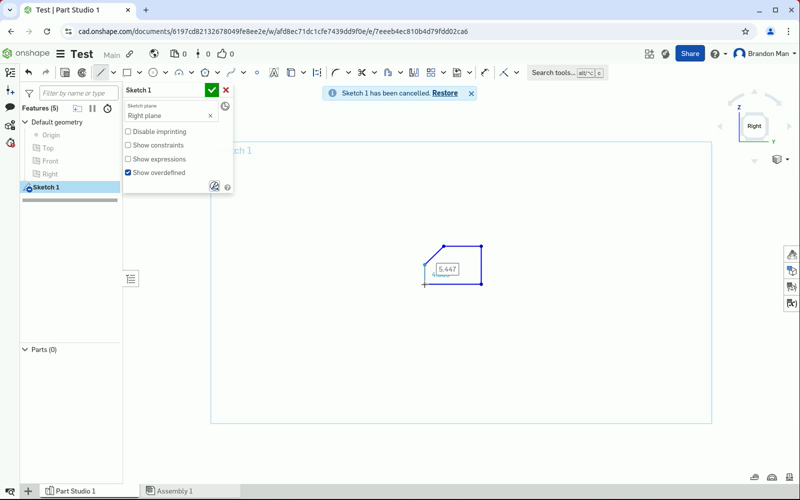
click(424, 284)
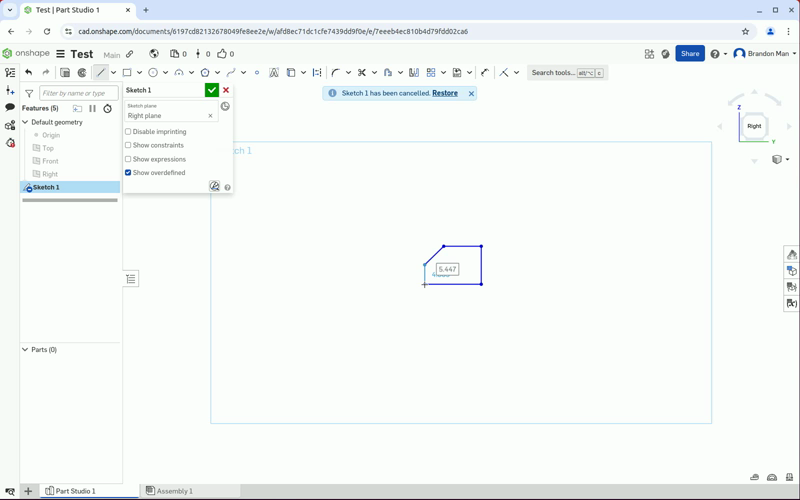
key(esc)
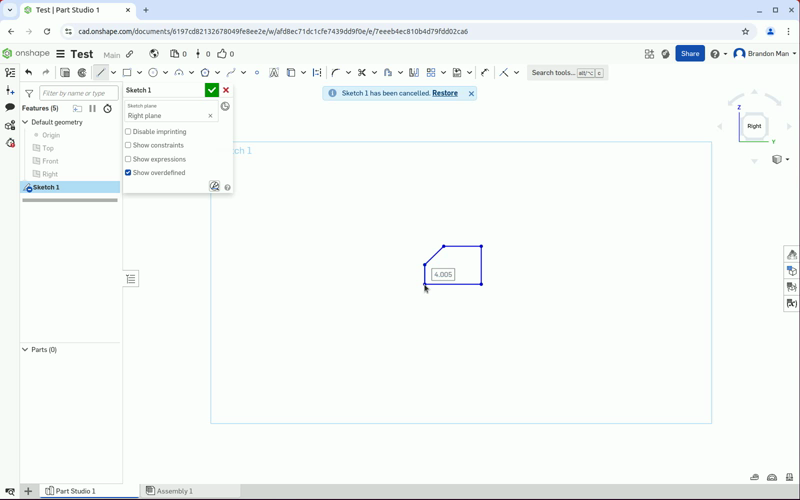
mouse_move(474, 250)
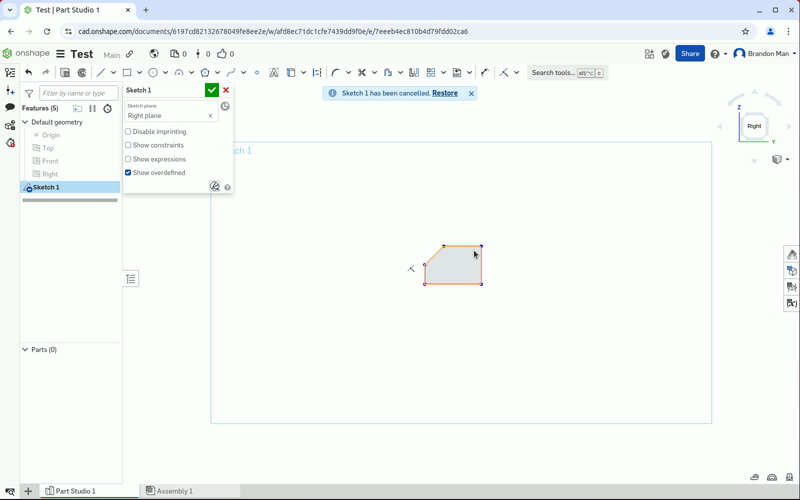
click(474, 250)
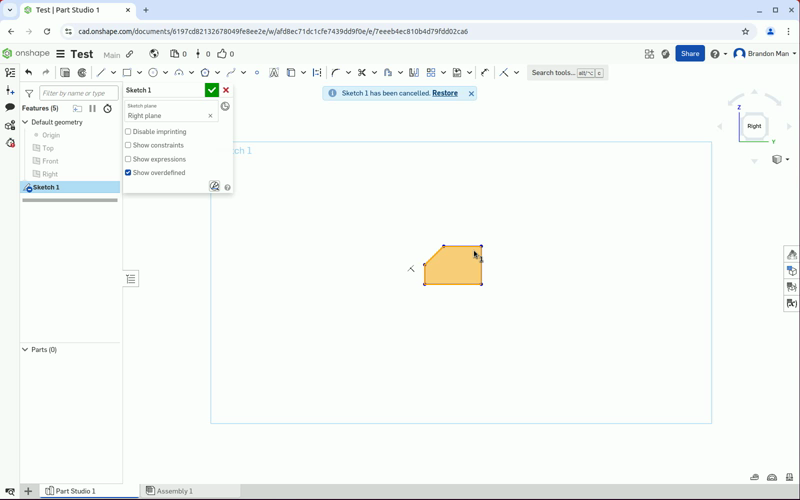
mouse_move(73, 352)
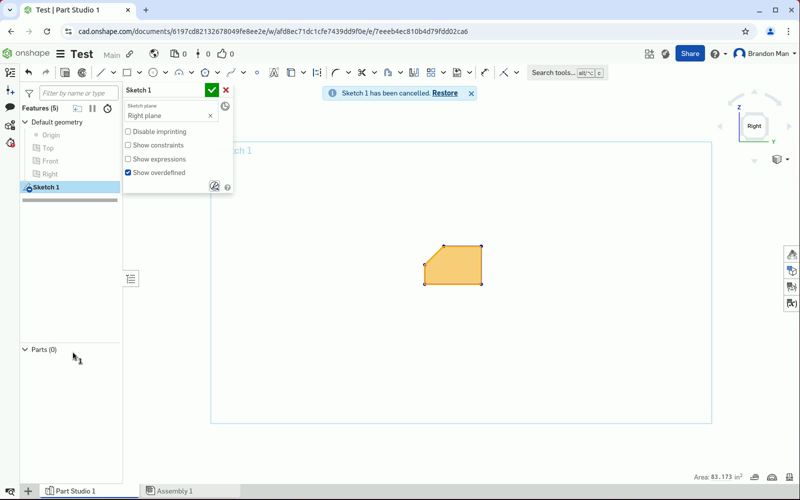
key(shift+y)
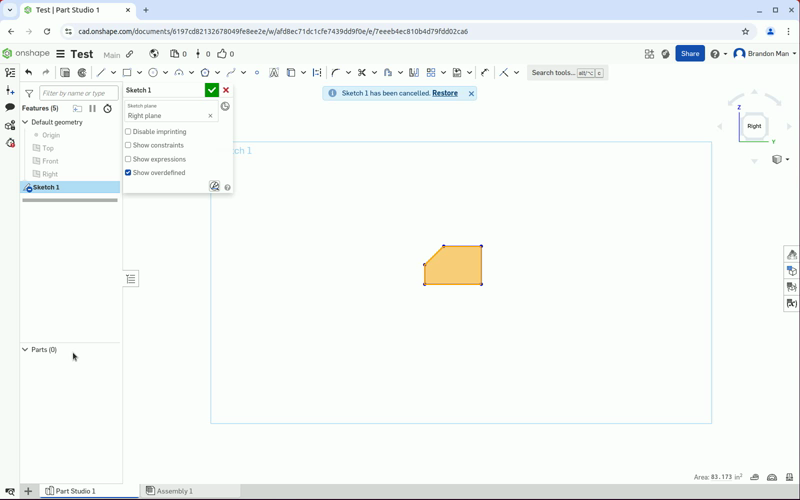
key(shift+e)
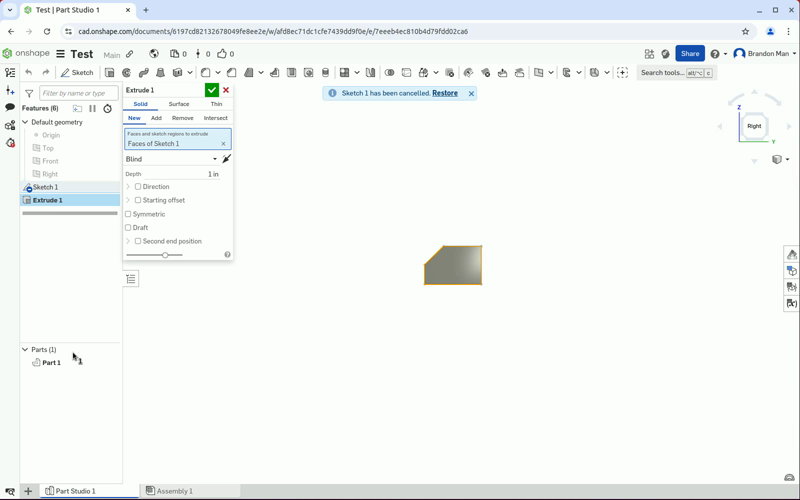
mouse_move(143, 106)
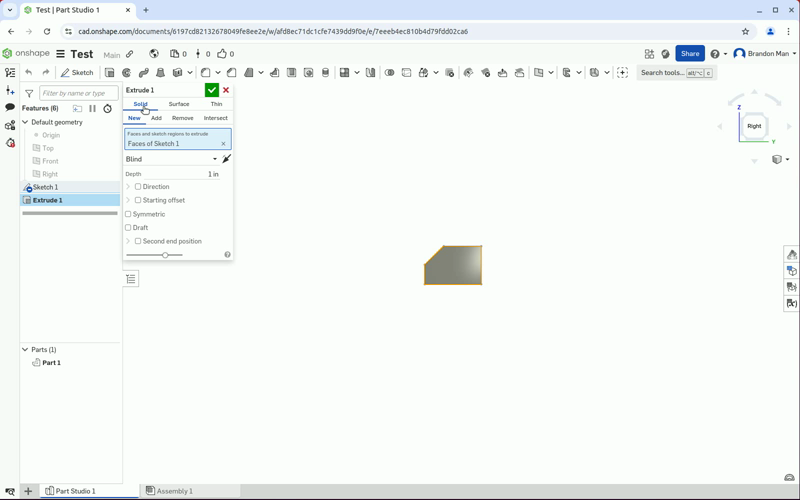
click(143, 106)
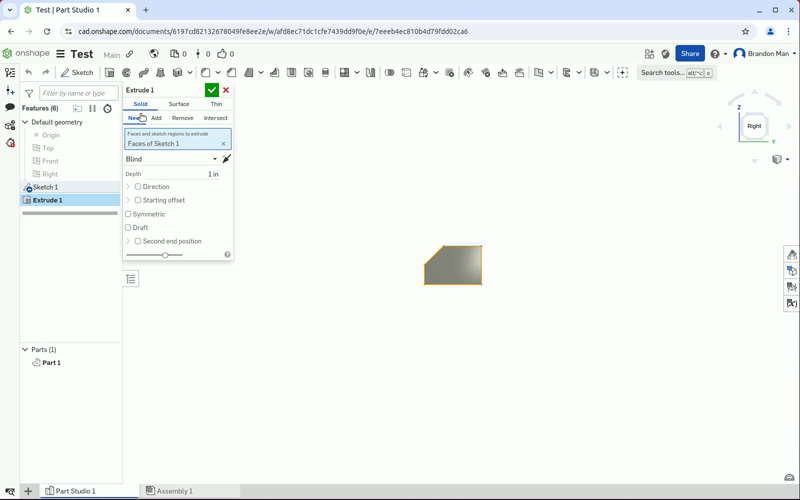
mouse_move(137, 120)
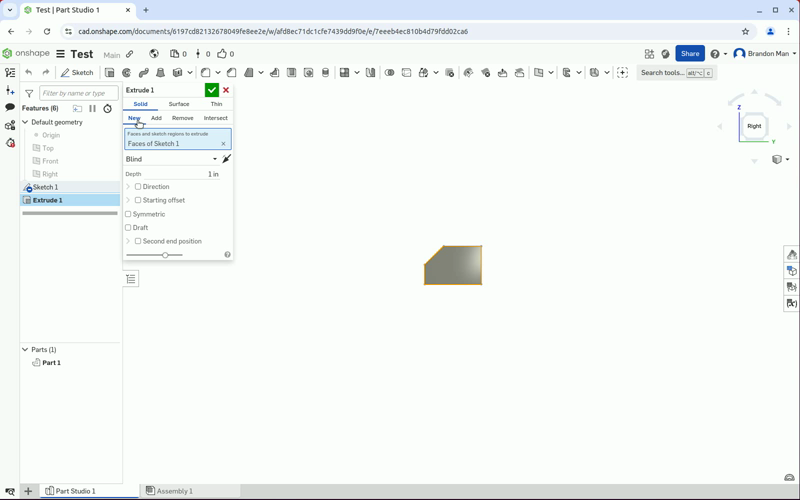
click(137, 120)
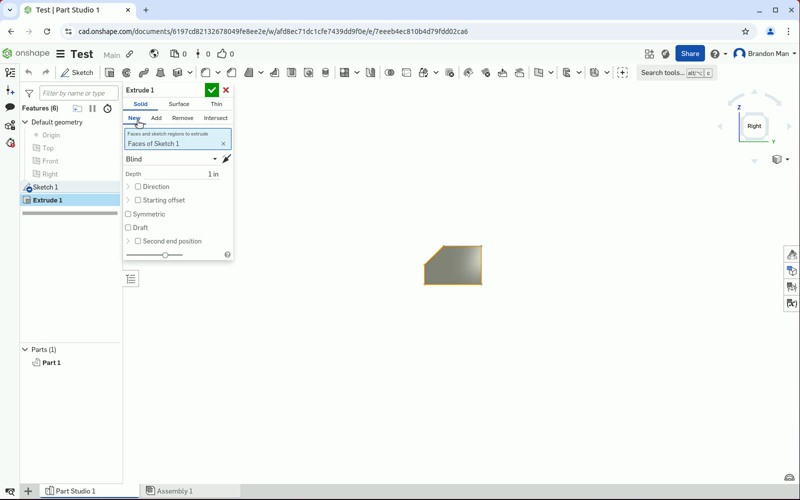
key(tab, 4)
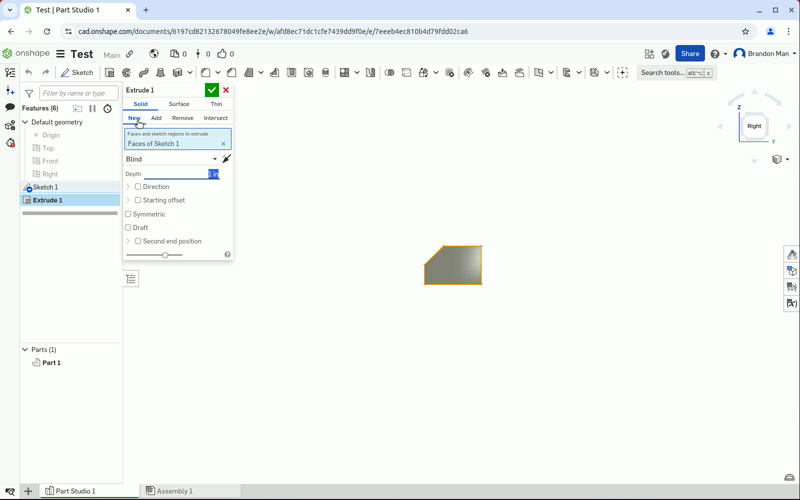
text(23.108)
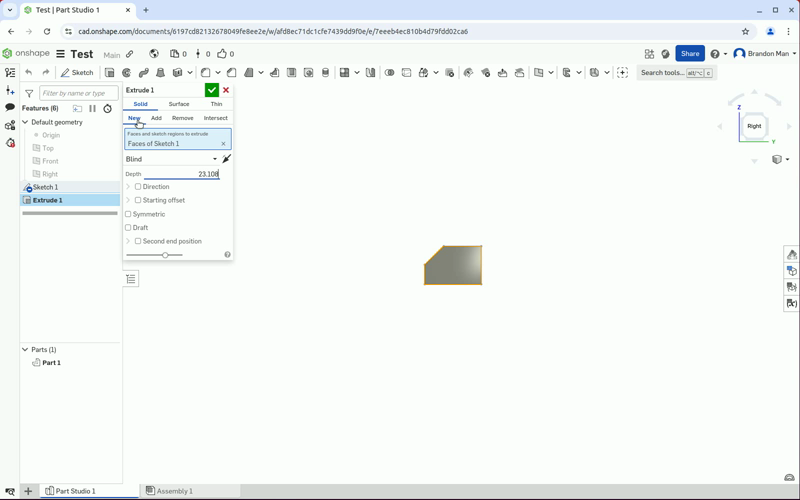
key(enter)
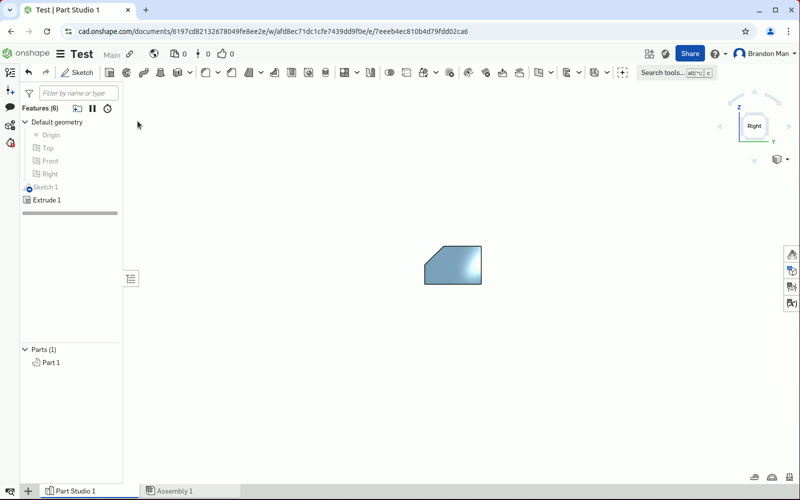
key(shift+h)
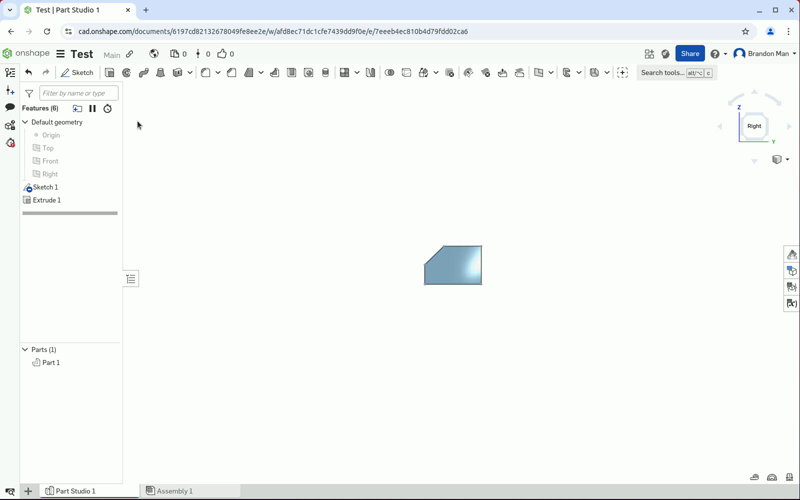
key(shift+h)
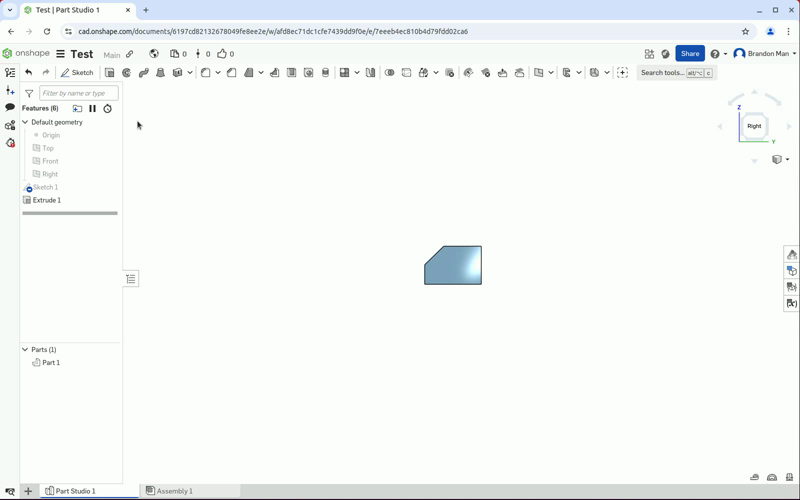
mouse_move(73, 189)
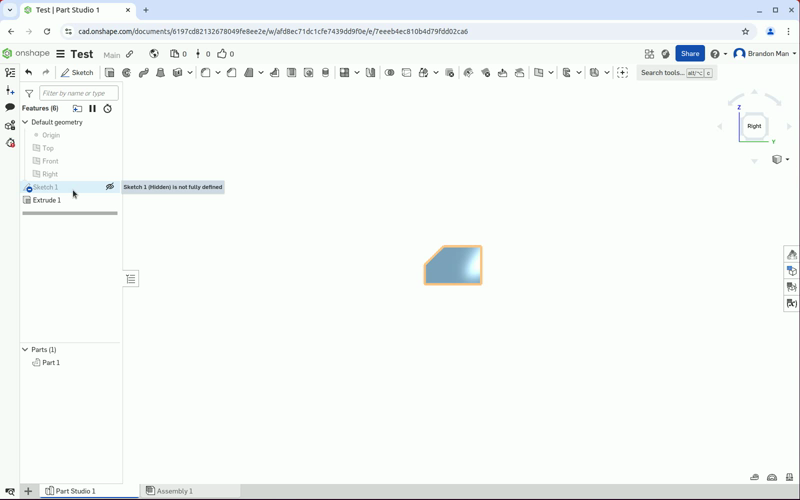
click(73, 189)
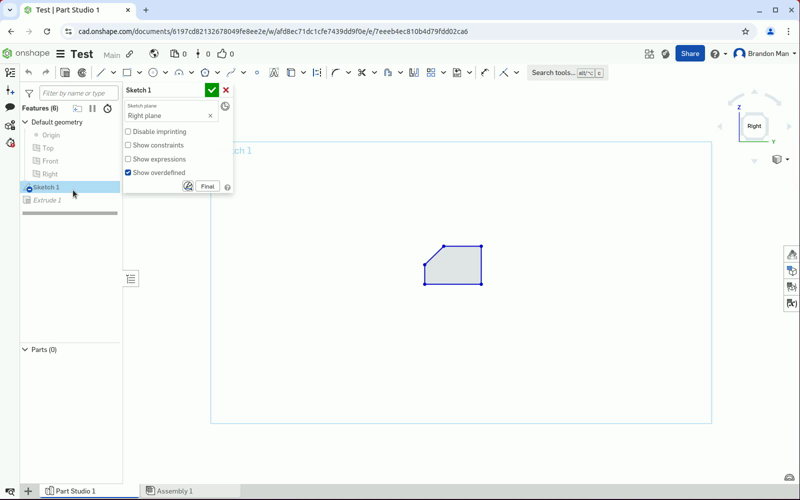
mouse_move(229, 92)
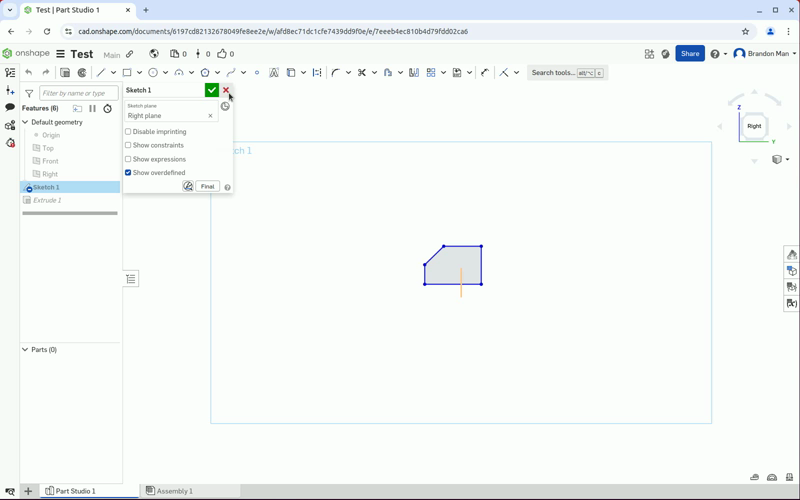
click(229, 92)
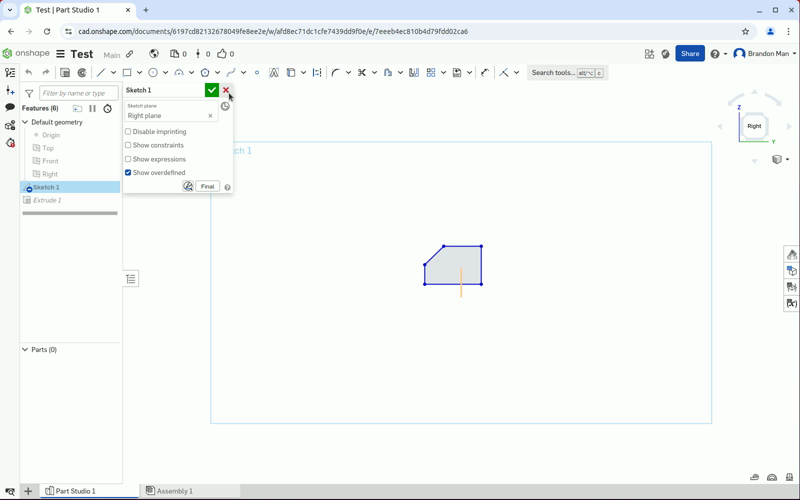
key(shift+s)
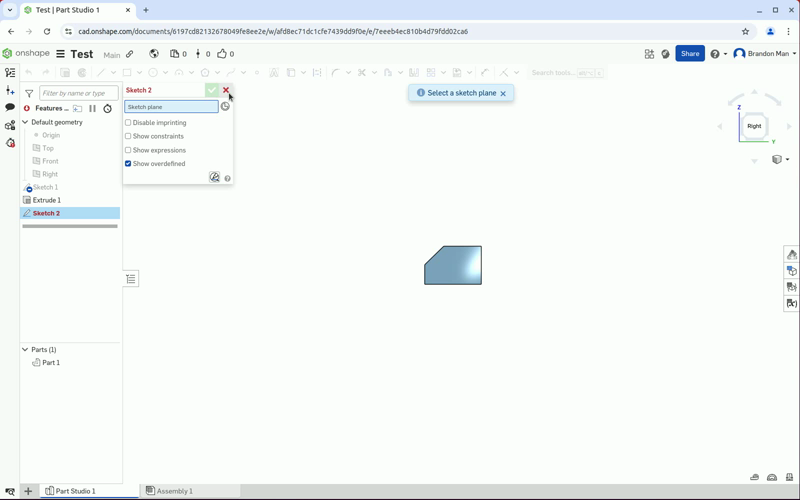
mouse_move(73, 176)
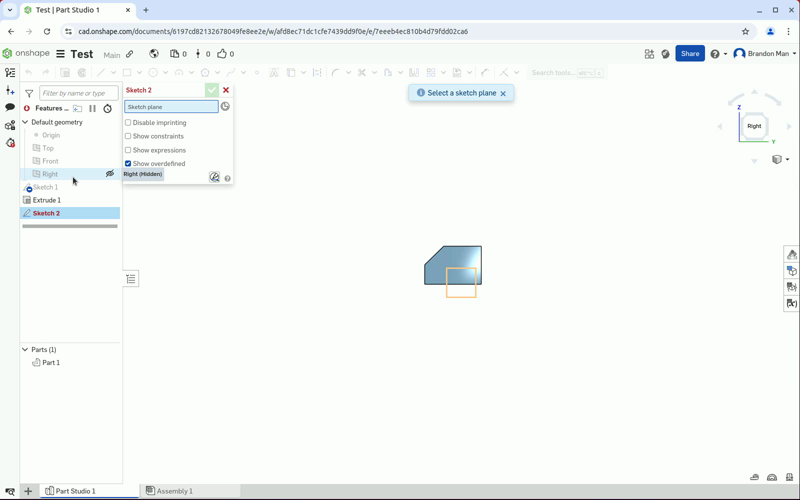
click(73, 176)
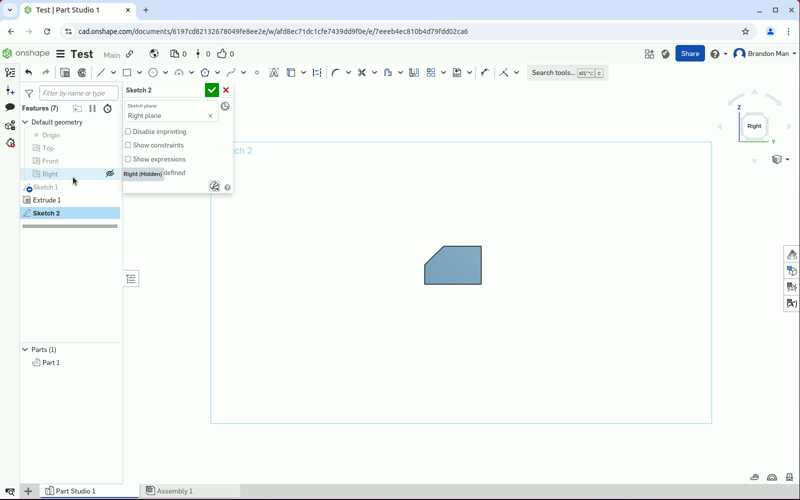
mouse_move(73, 352)
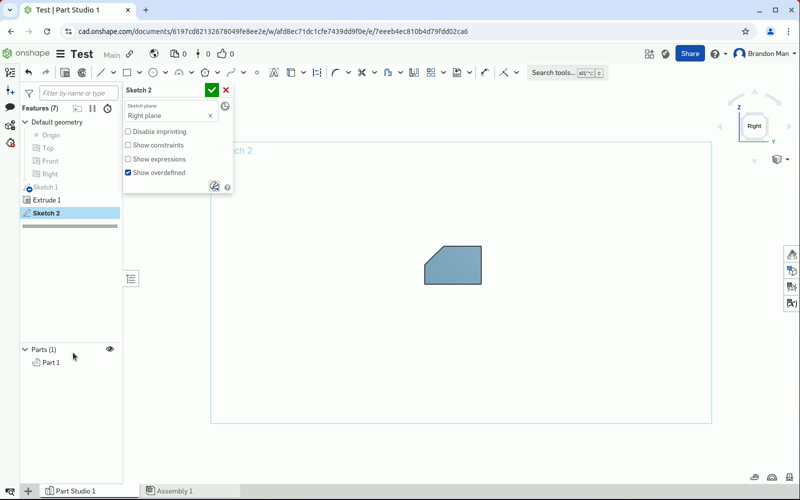
key(y)
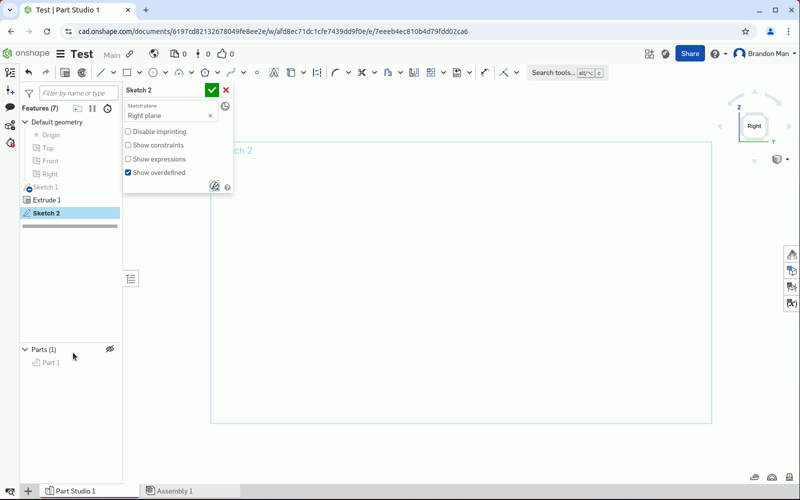
key(l)
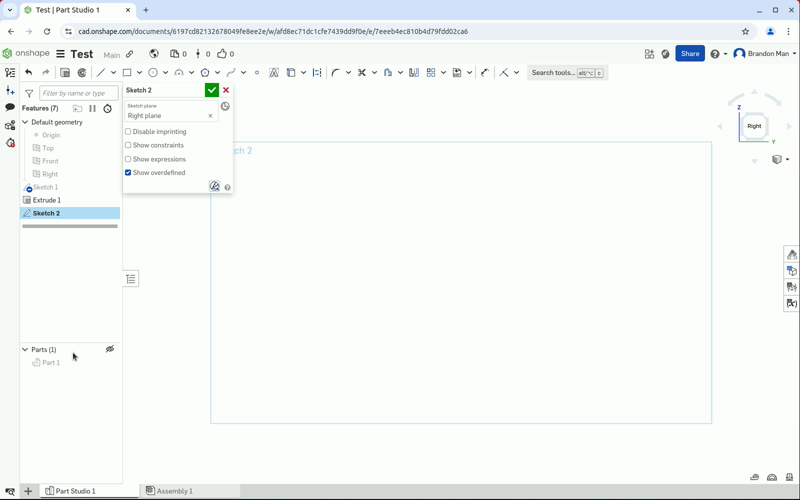
key_down(shift)
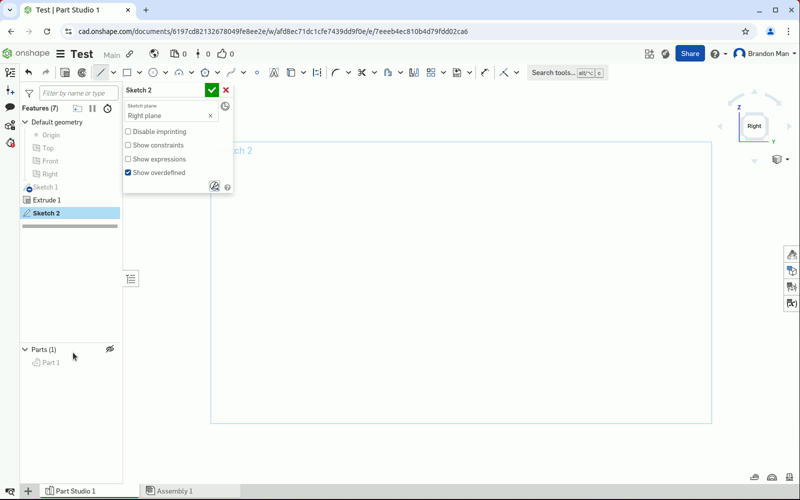
mouse_move(424, 265)
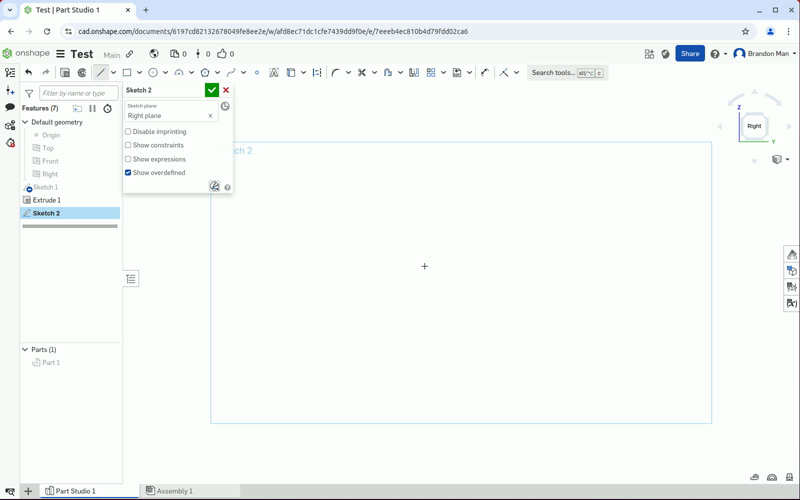
click(424, 265)
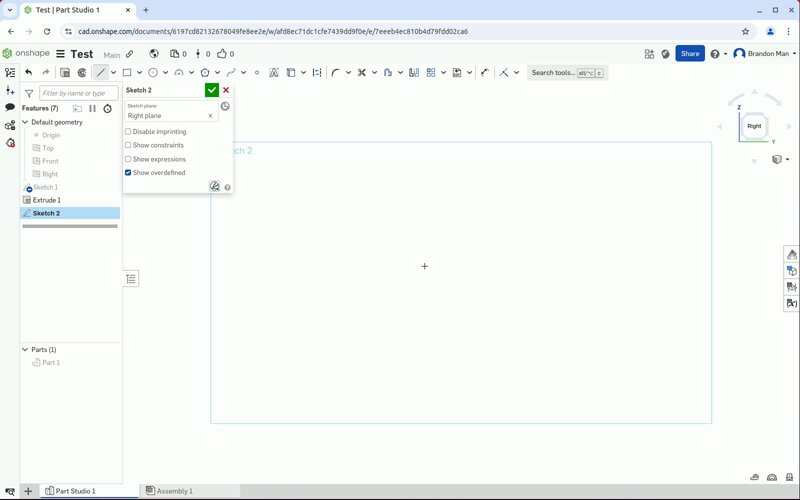
key_up(shift)
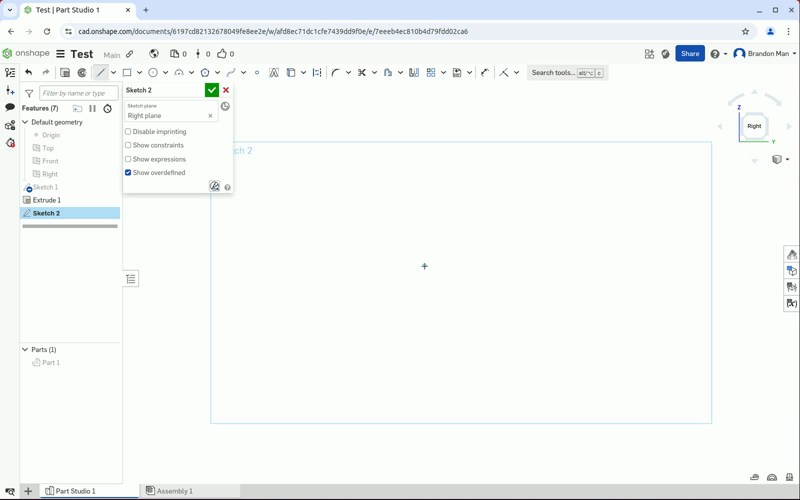
key_down(shift)
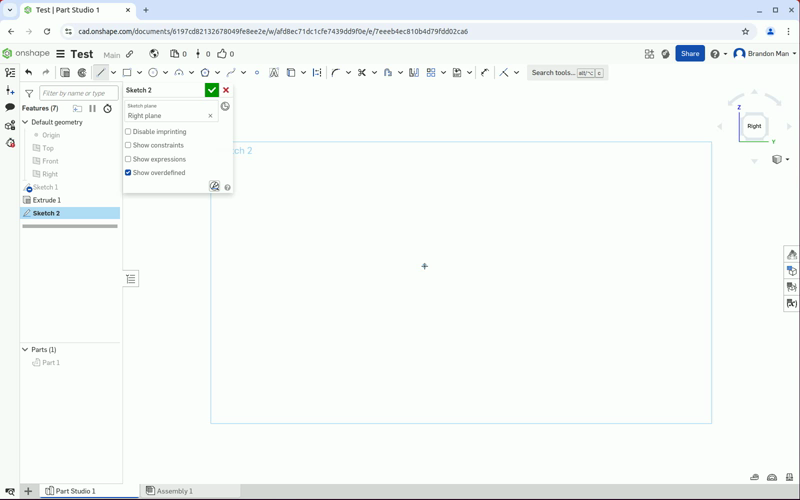
mouse_move(454, 265)
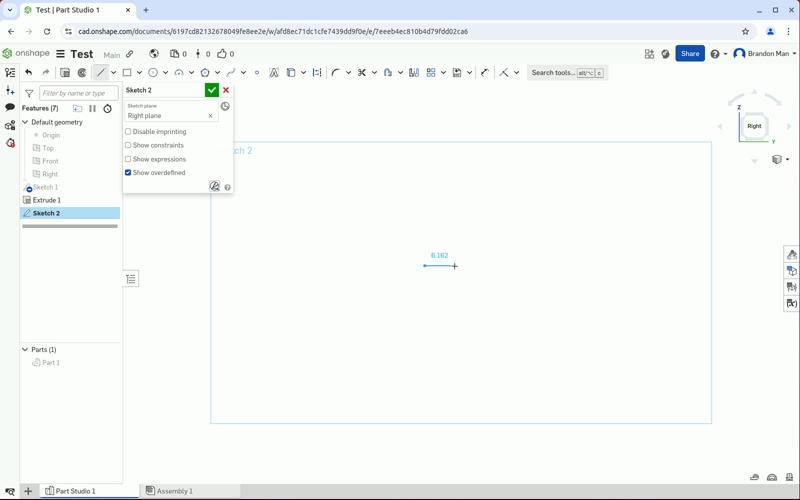
mouse_move(444, 245)
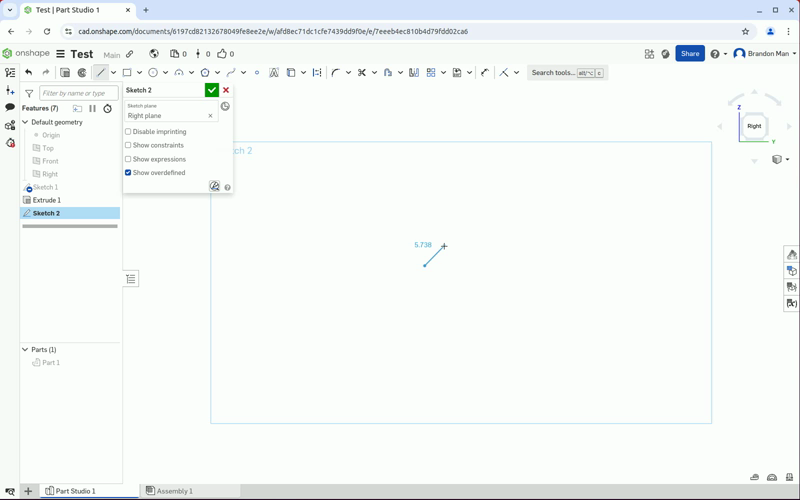
click(444, 245)
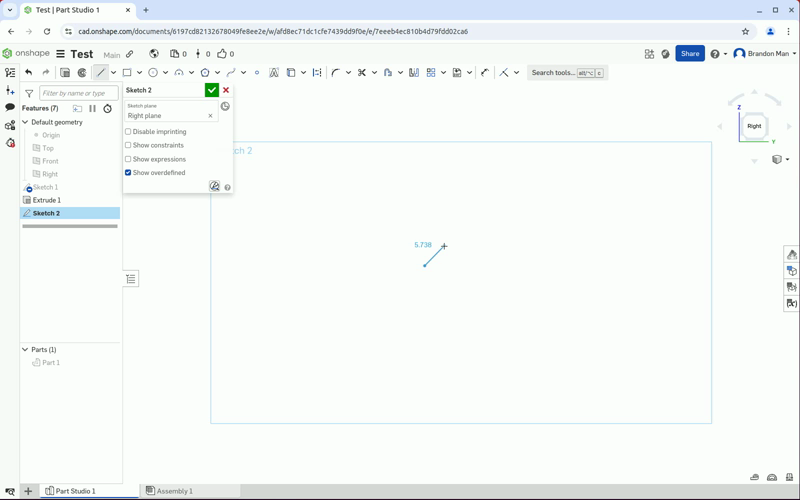
key_up(shift)
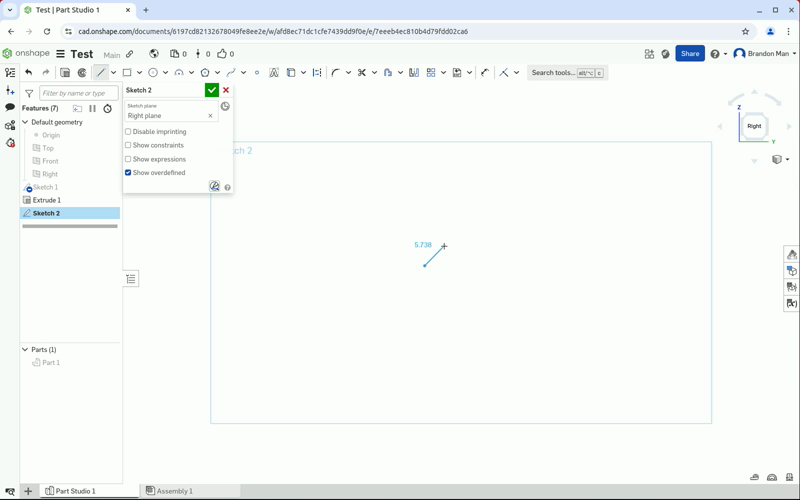
key_down(shift)
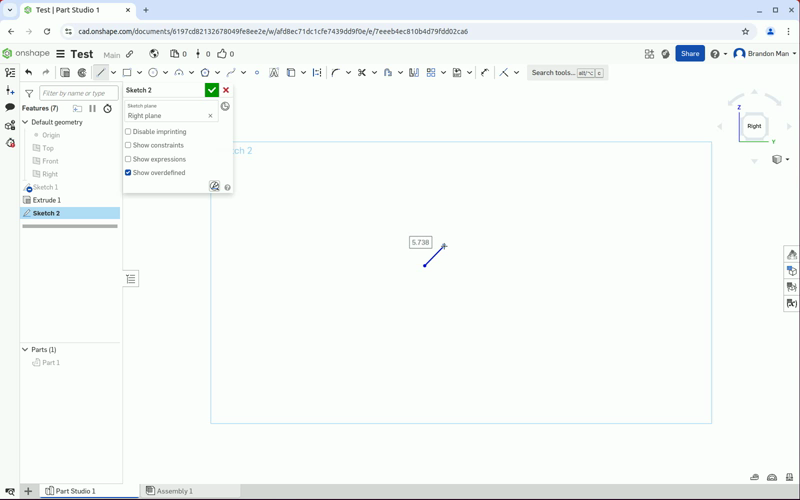
mouse_move(474, 245)
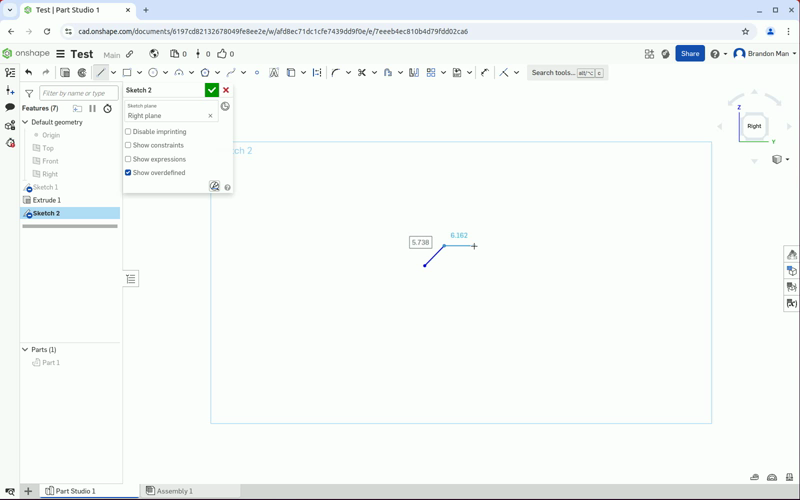
mouse_move(424, 245)
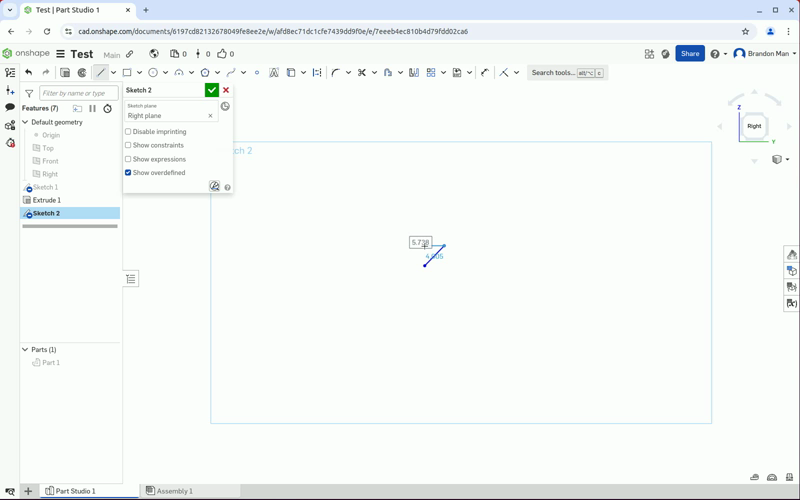
click(424, 245)
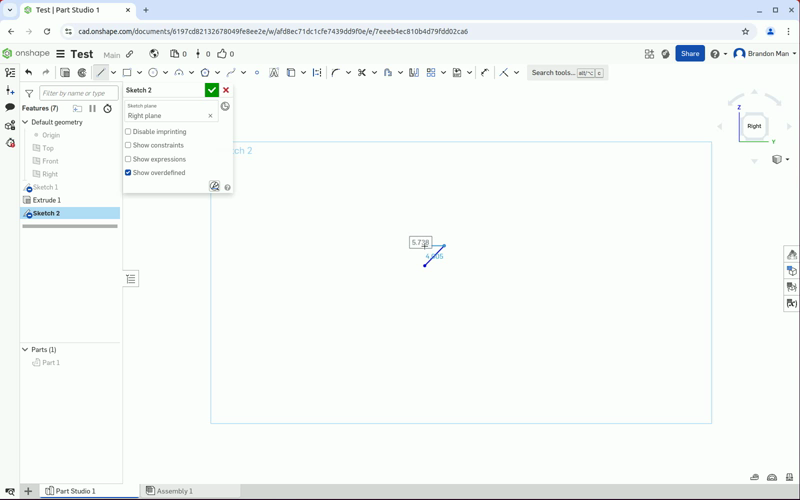
key_up(shift)
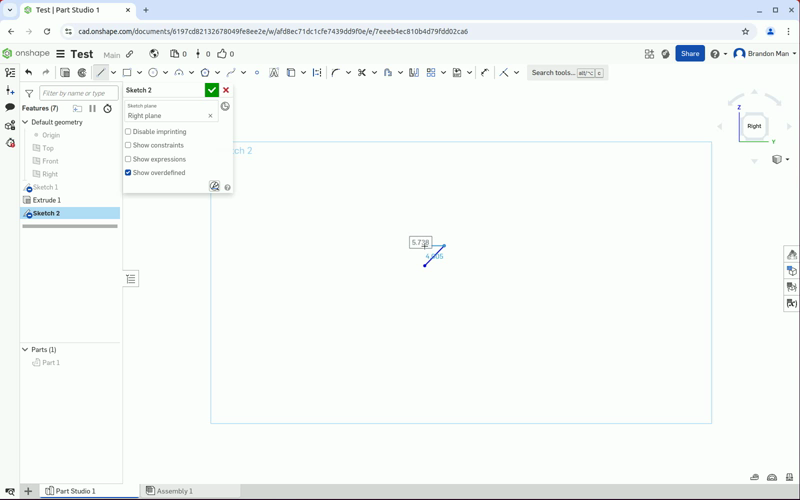
mouse_move(454, 245)
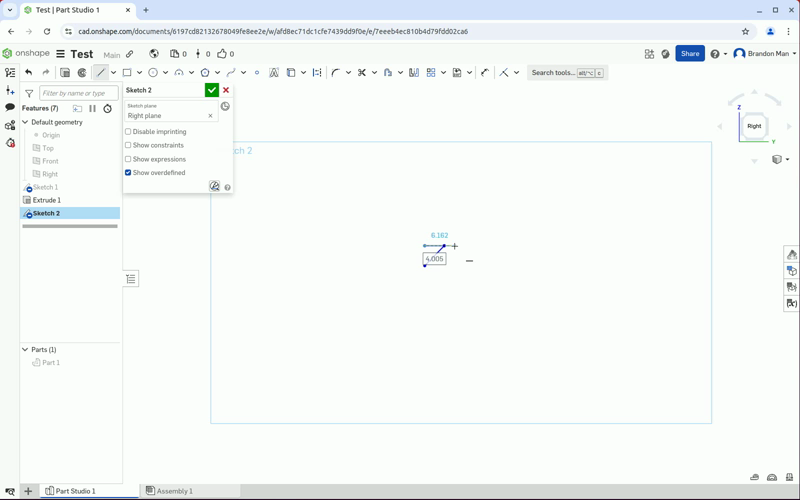
key_down(shift)
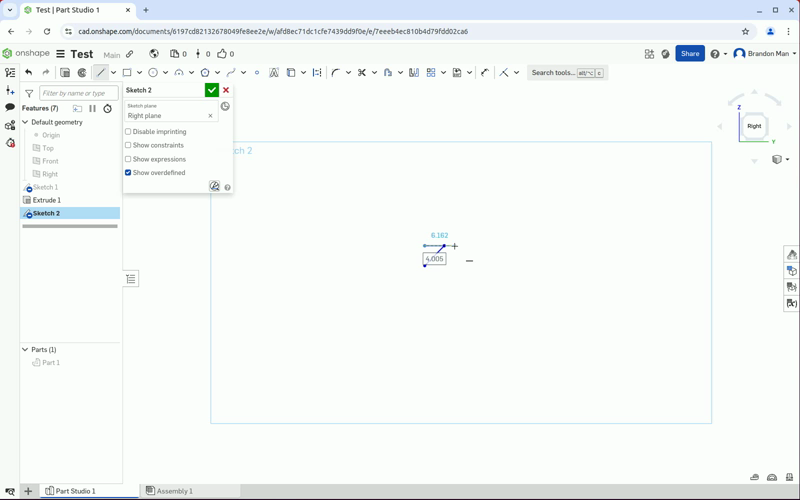
mouse_move(424, 265)
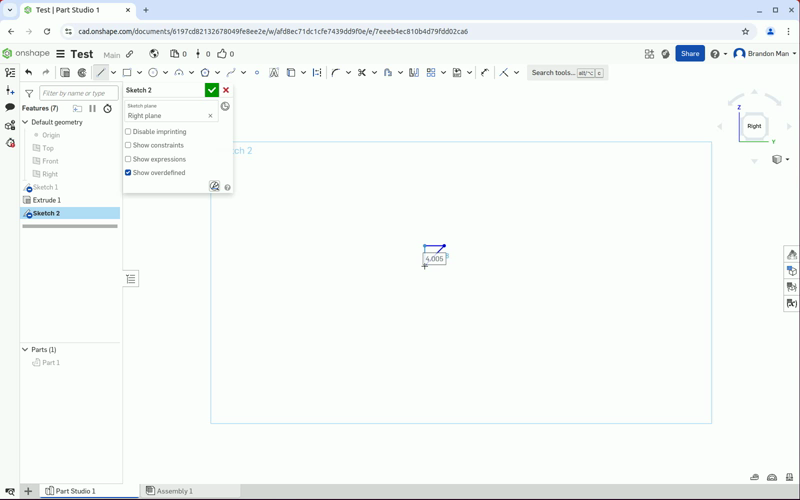
key_up(shift)
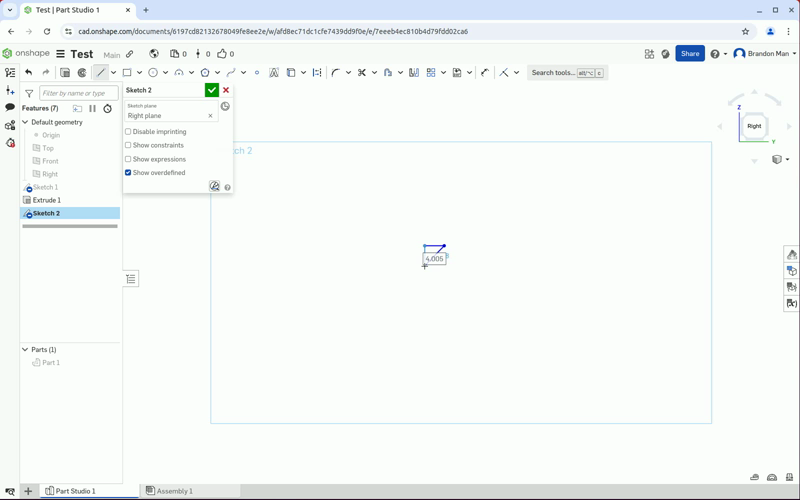
click(424, 265)
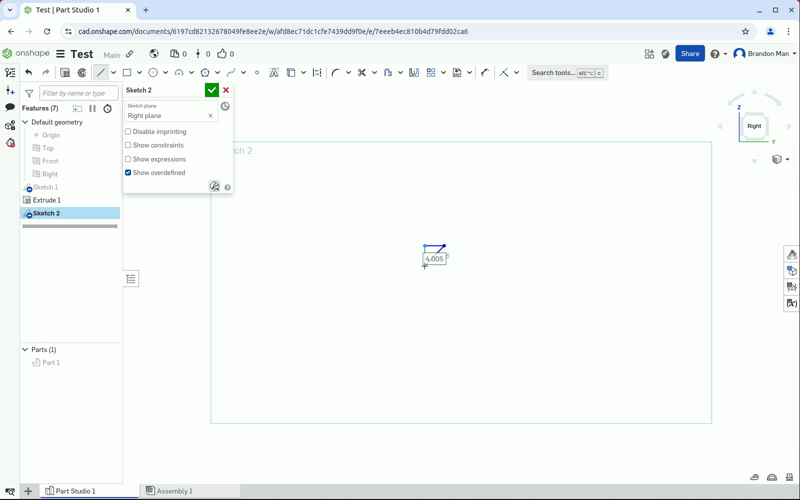
key(esc)
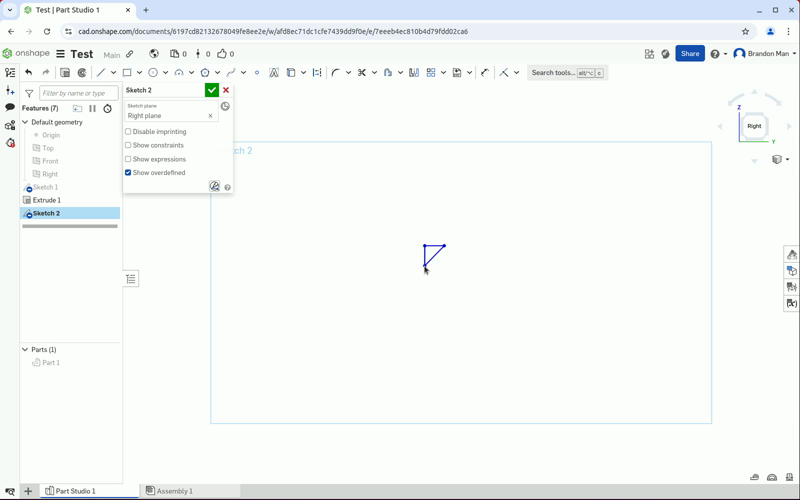
mouse_move(434, 249)
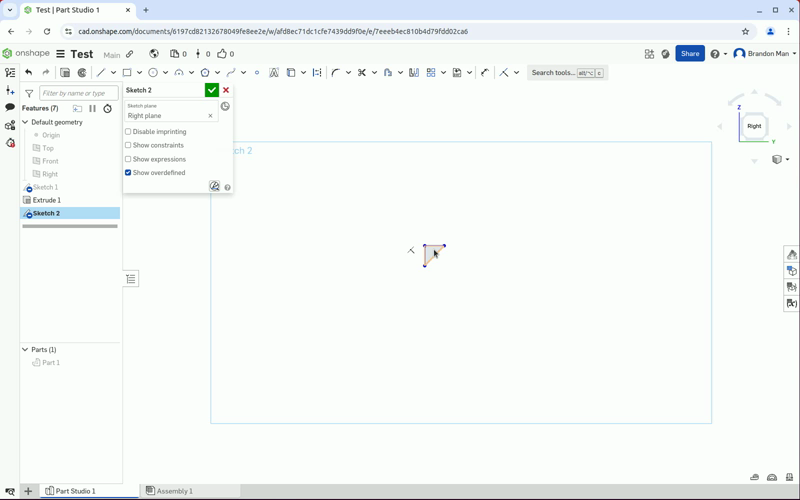
scroll(6)
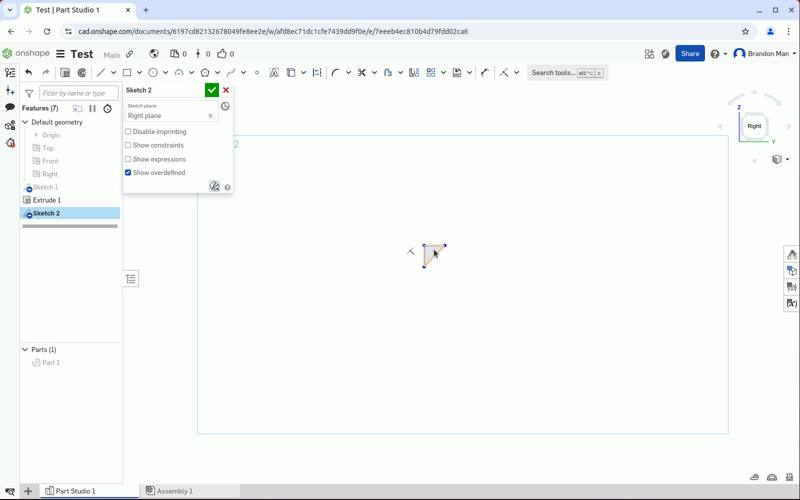
scroll(6)
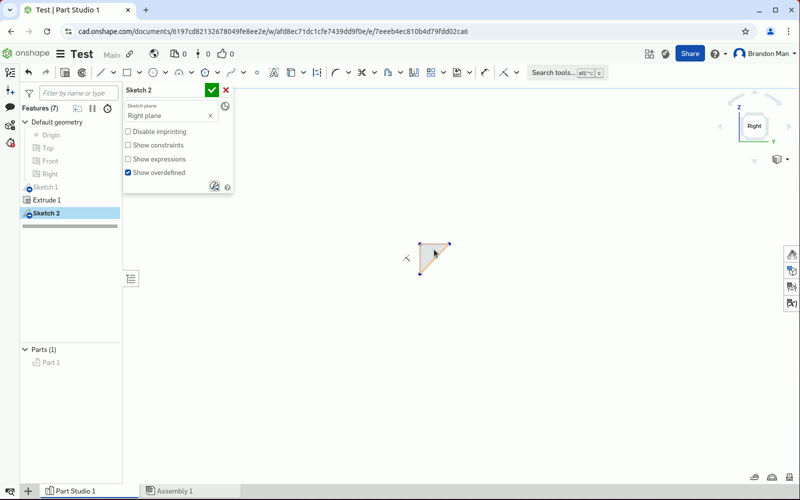
scroll(6)
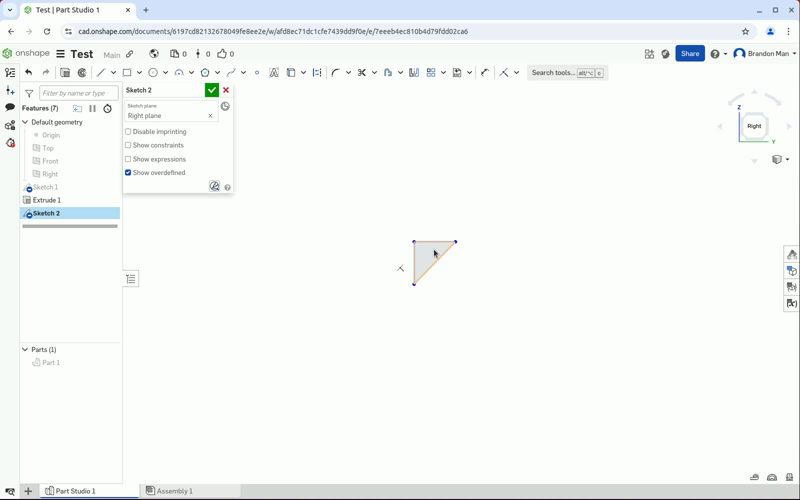
scroll(6)
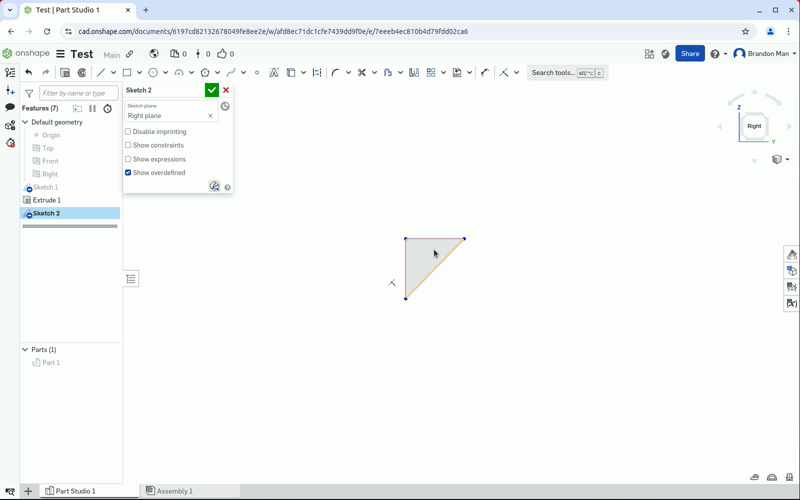
scroll(6)
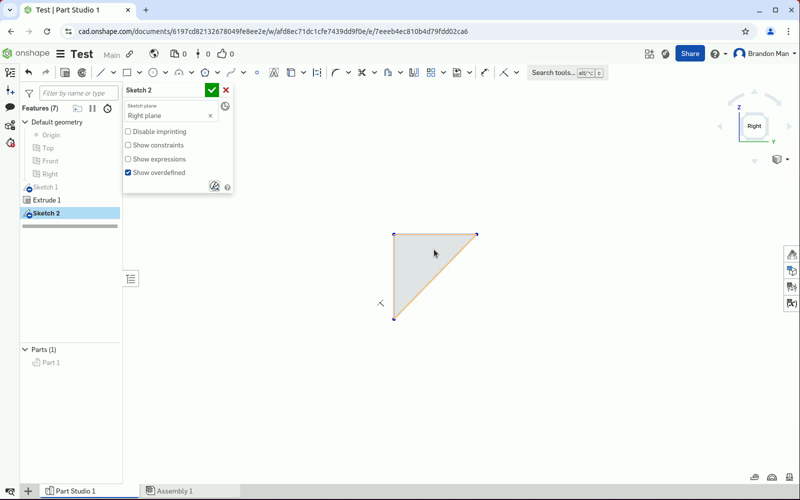
scroll(6)
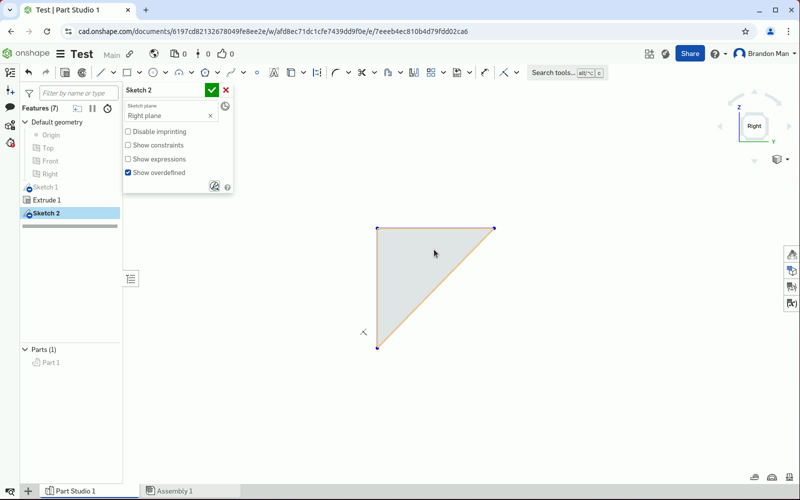
scroll(6)
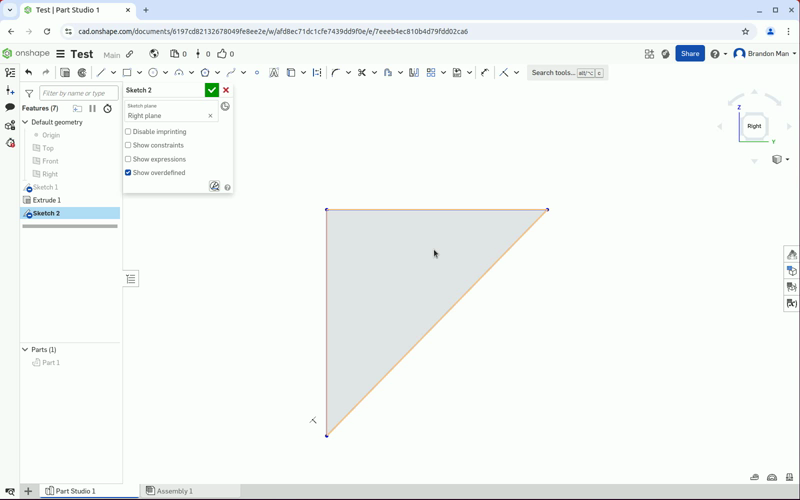
click(434, 249)
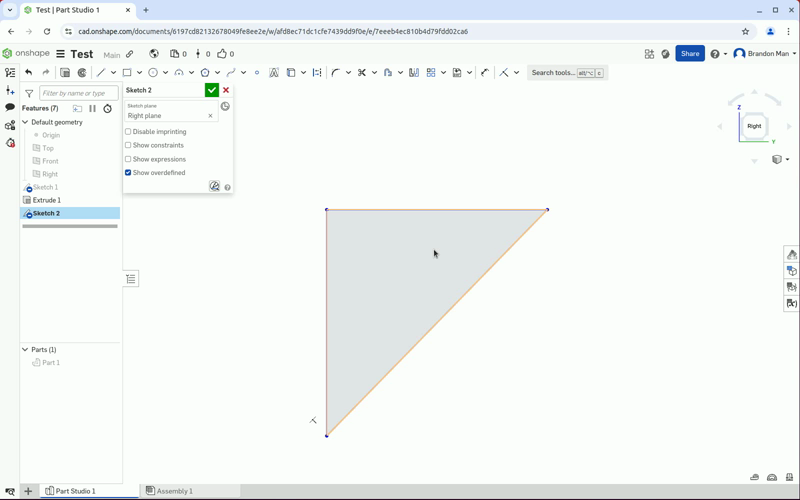
scroll(-6)
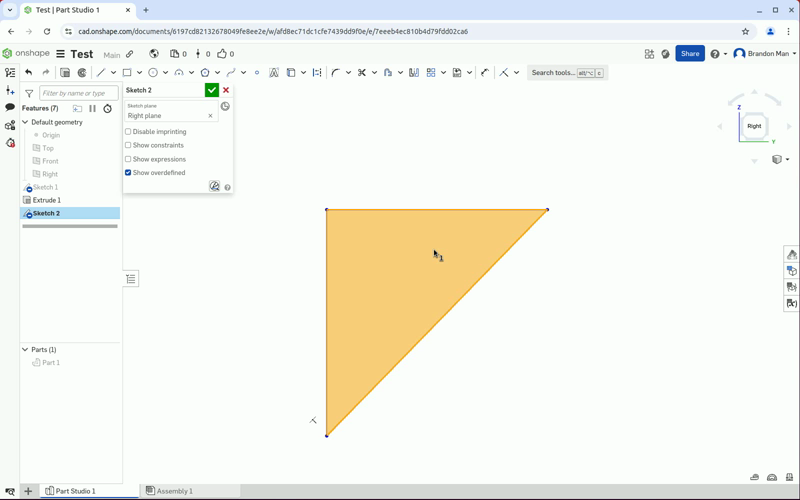
scroll(-6)
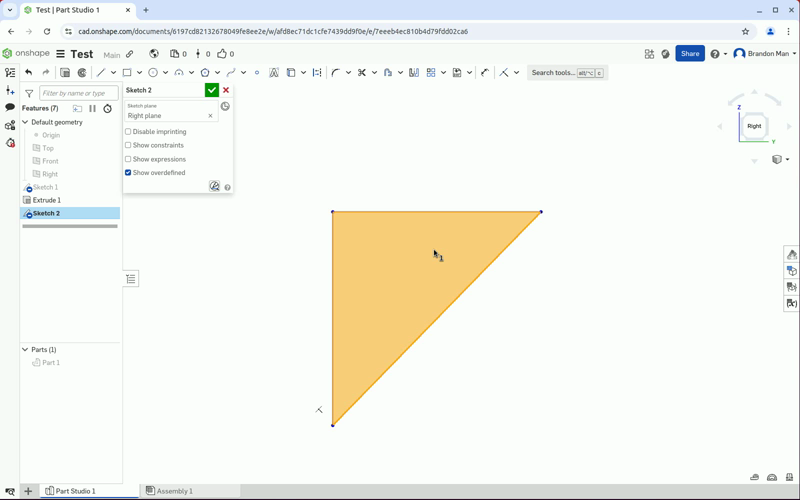
scroll(-6)
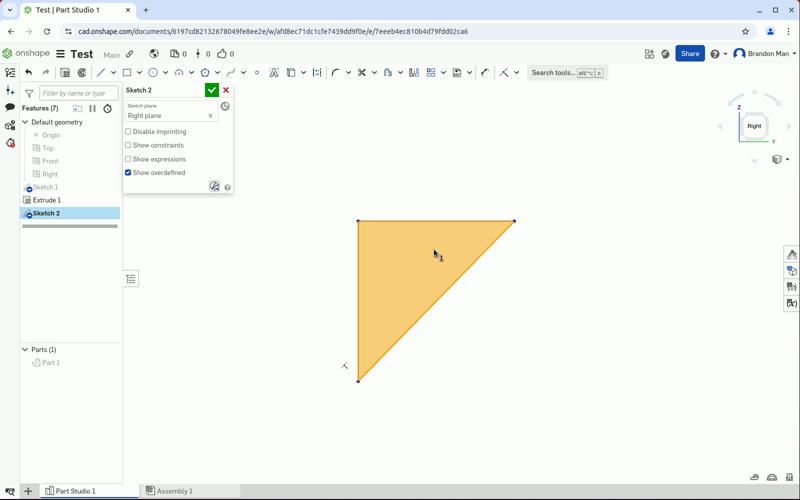
scroll(-6)
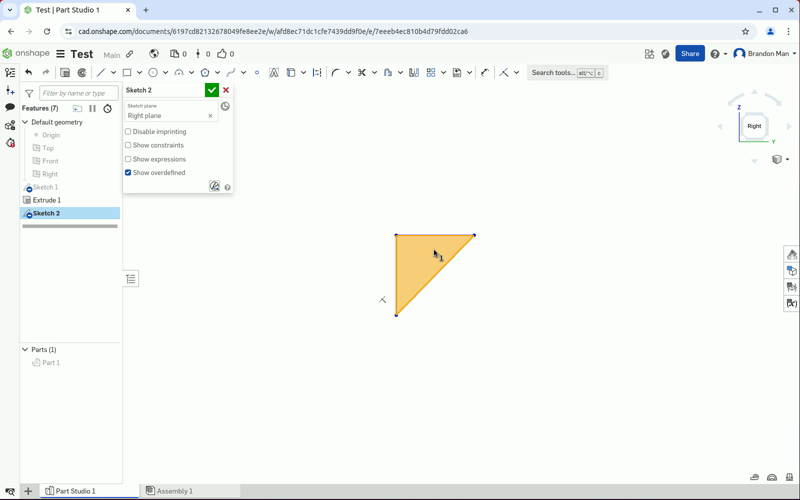
scroll(-6)
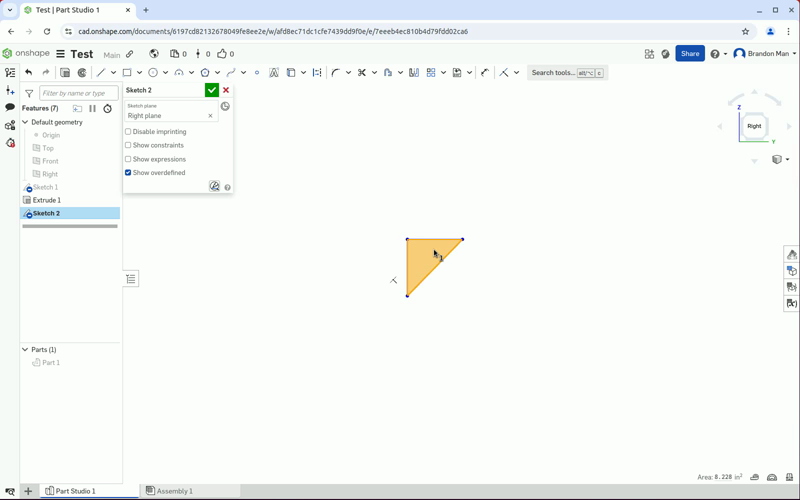
scroll(-6)
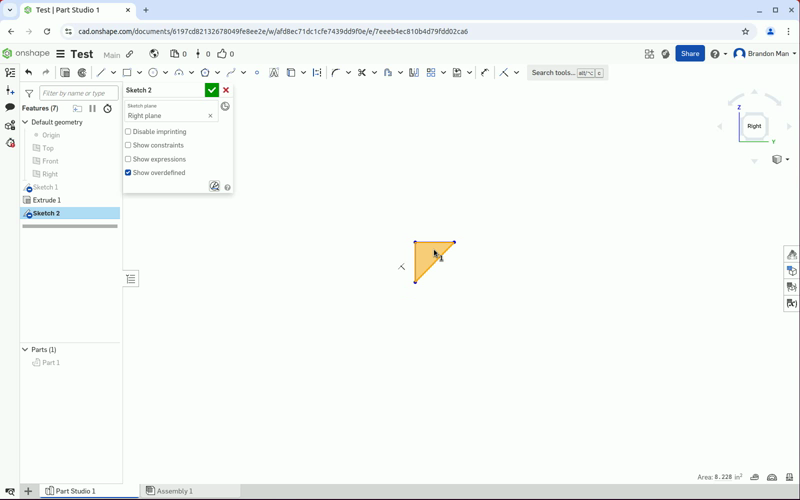
scroll(-6)
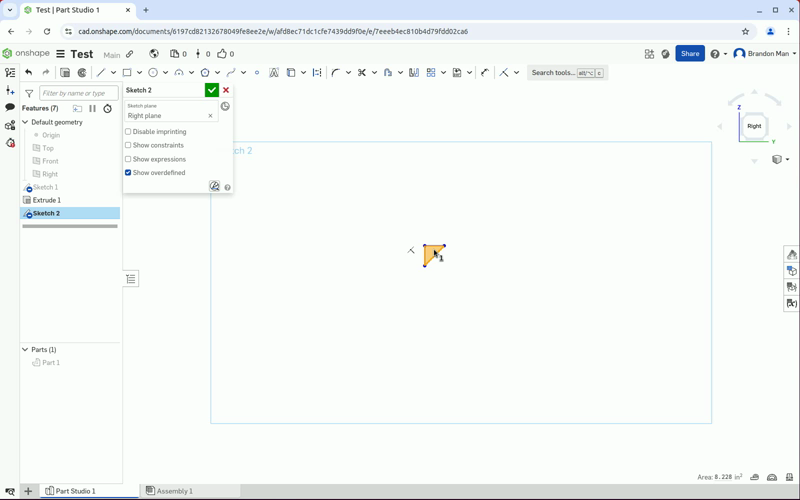
mouse_move(73, 352)
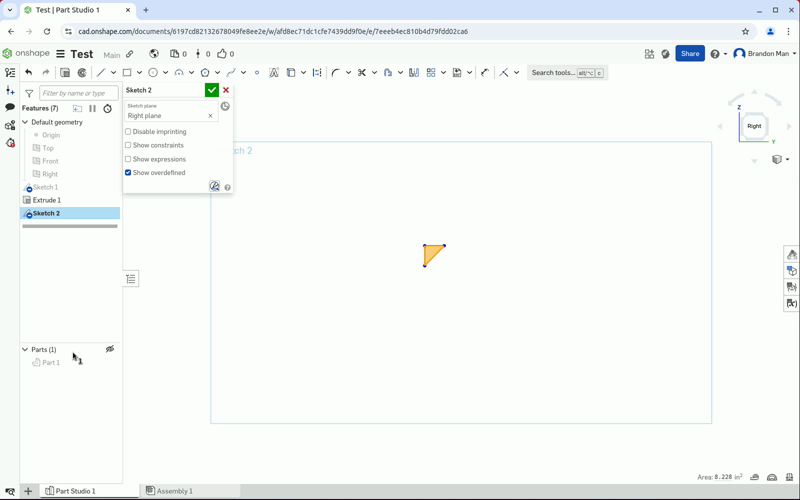
key(shift+y)
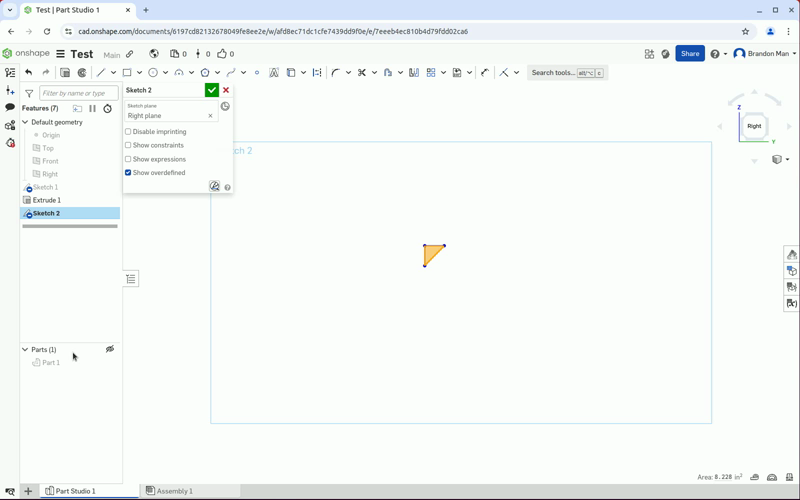
key(shift+e)
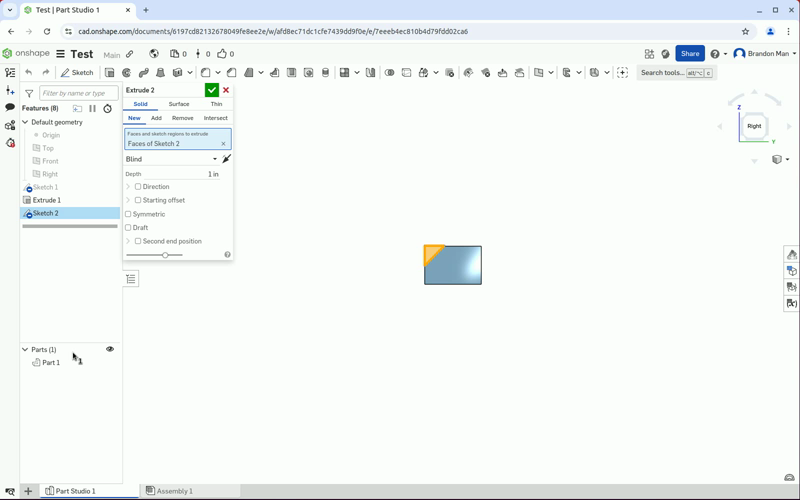
mouse_move(143, 106)
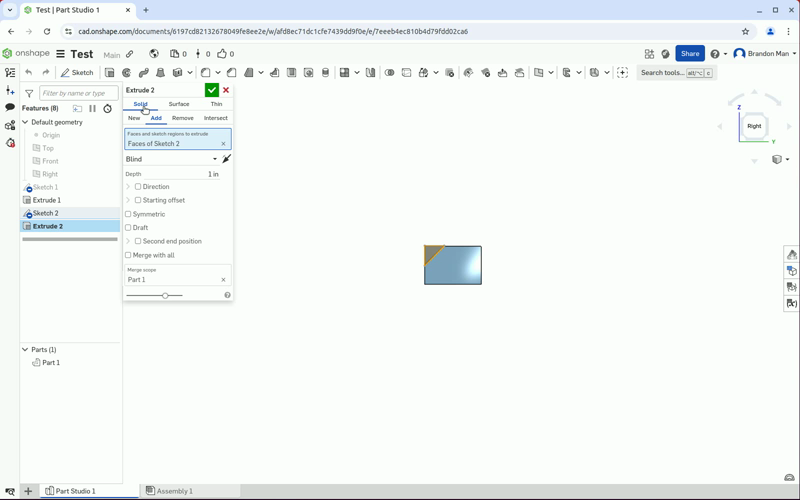
click(143, 106)
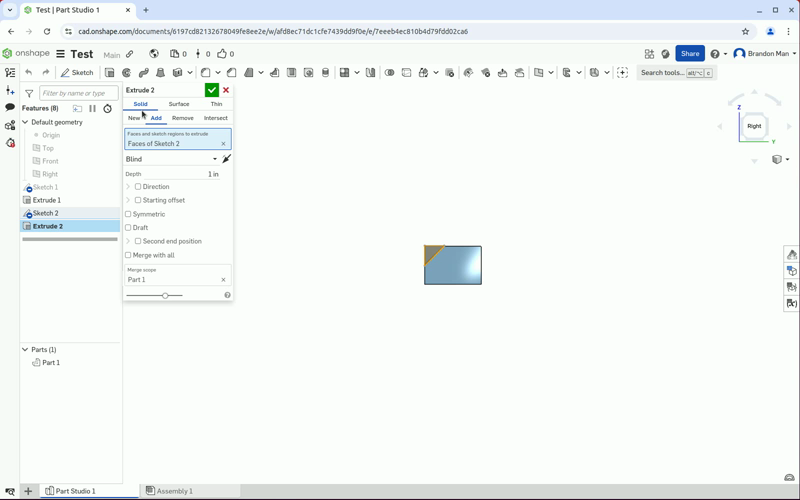
mouse_move(137, 120)
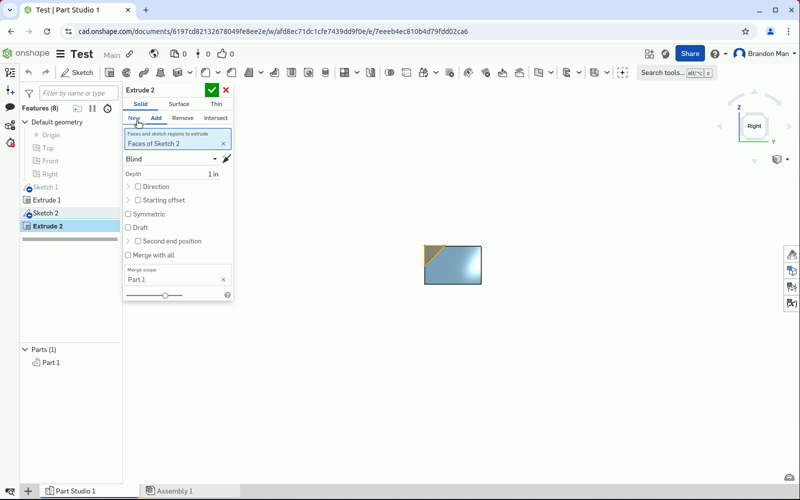
click(137, 120)
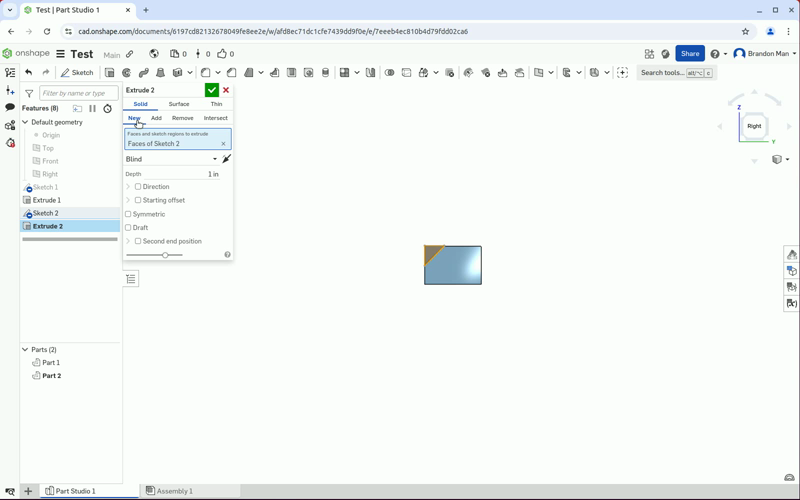
key(tab, 4)
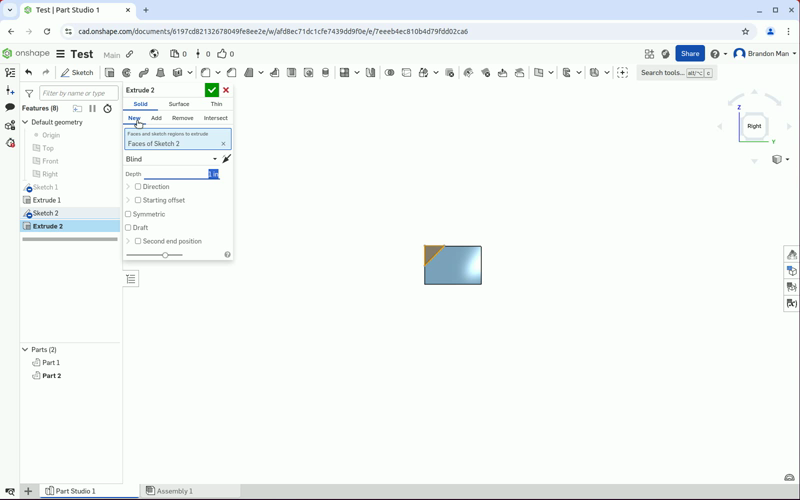
text(7.703)
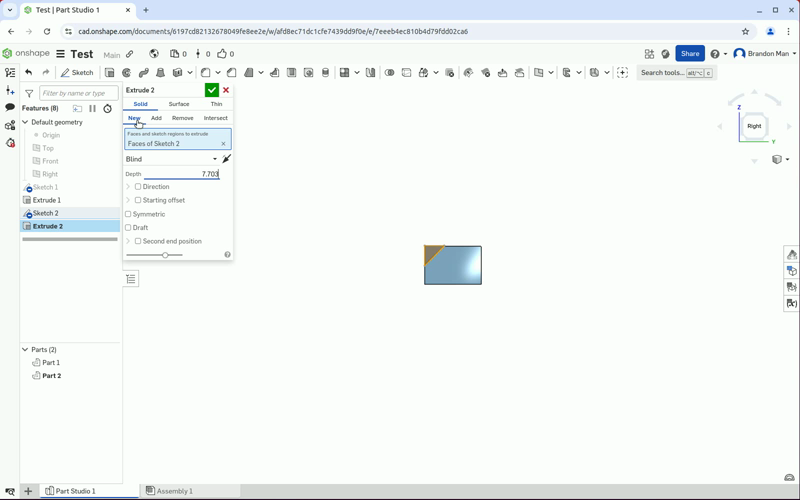
key(enter)
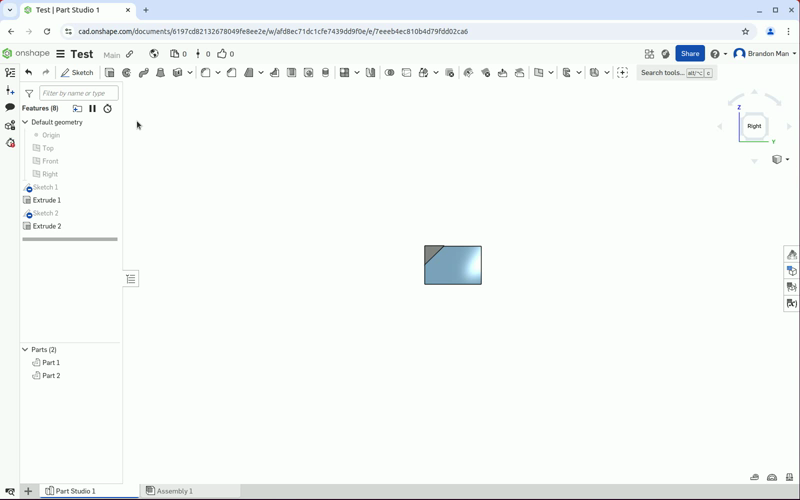
key(shift+h)
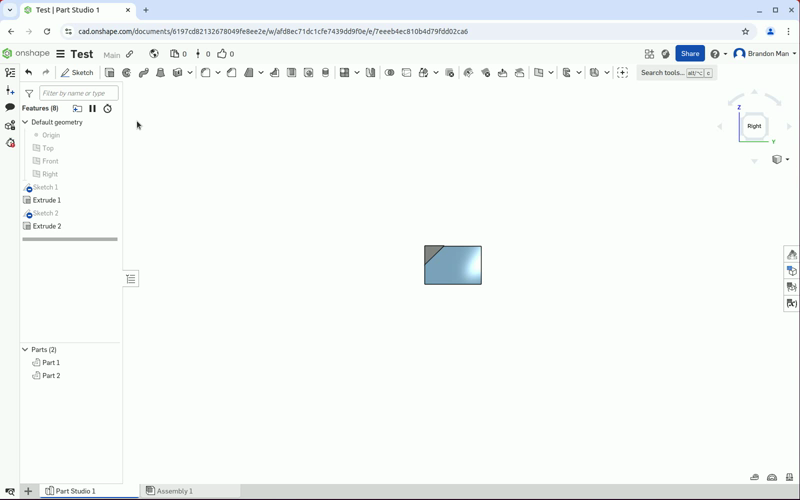
key(shift+h)
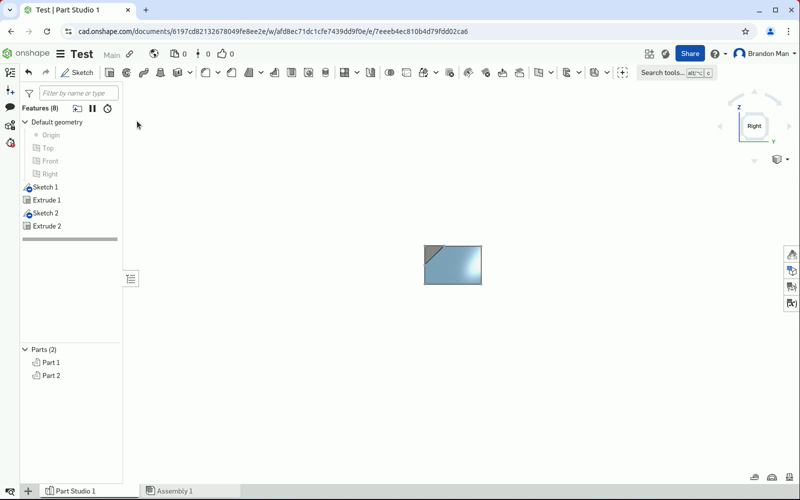
key(shift+7)
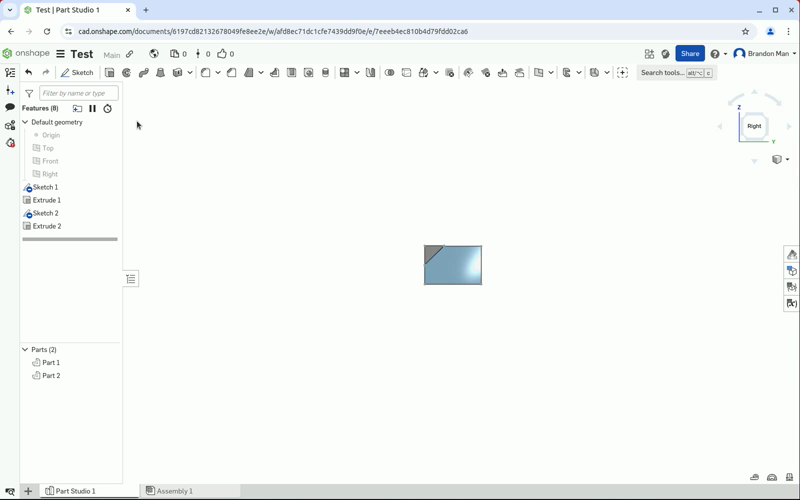
key(right, 2)
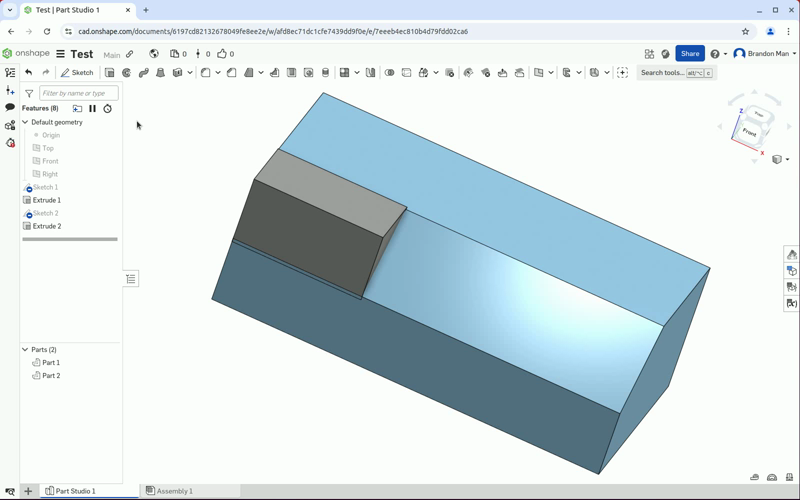
key(down, 2)
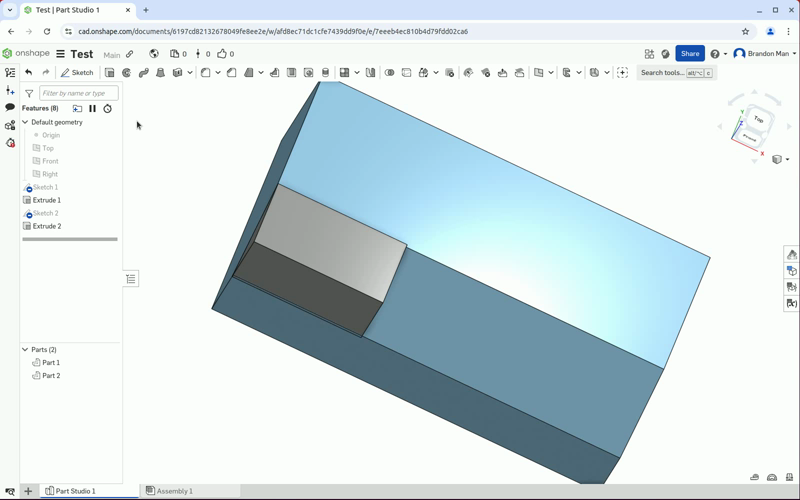
key(up, 2)
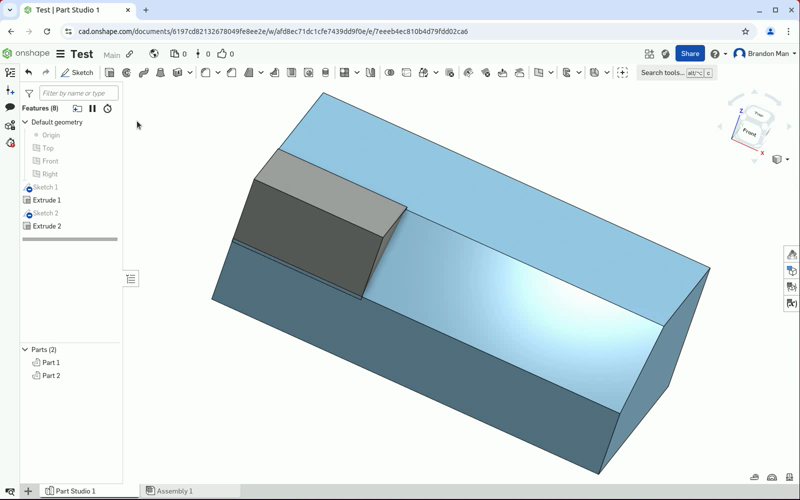
key(left, 2)
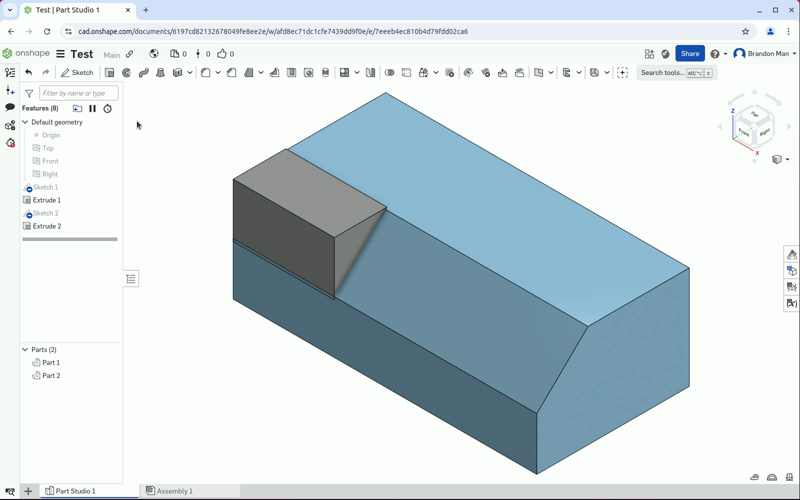
mouse_move(73, 189)
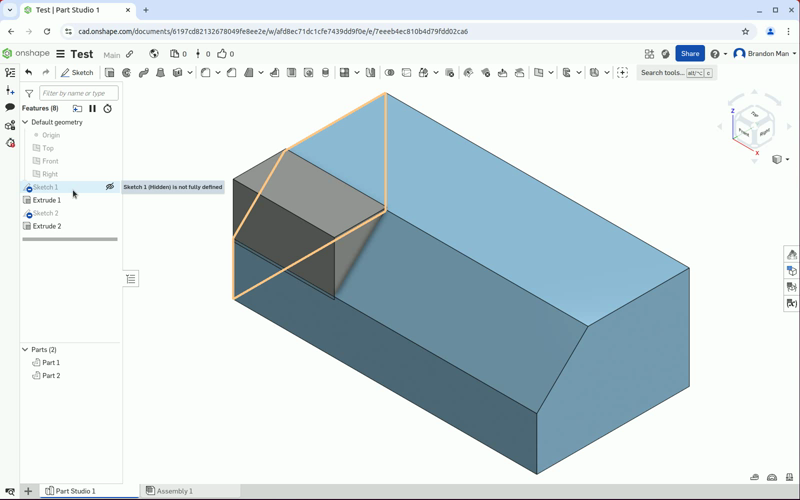
click(73, 189)